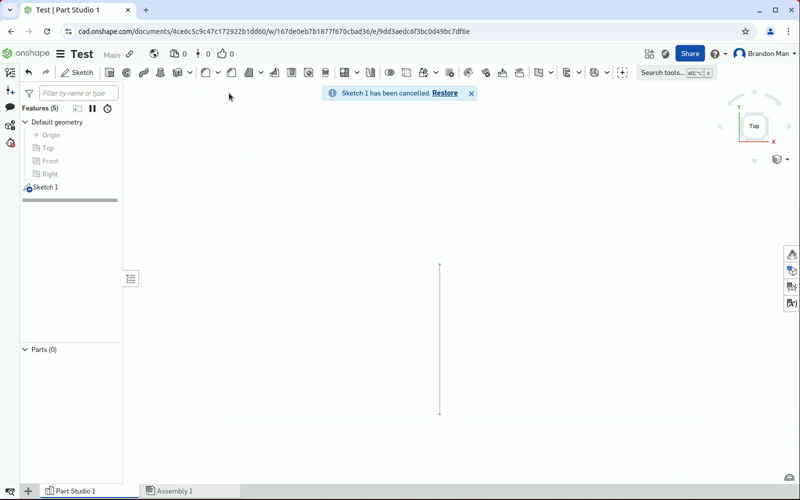
key(shift+h)
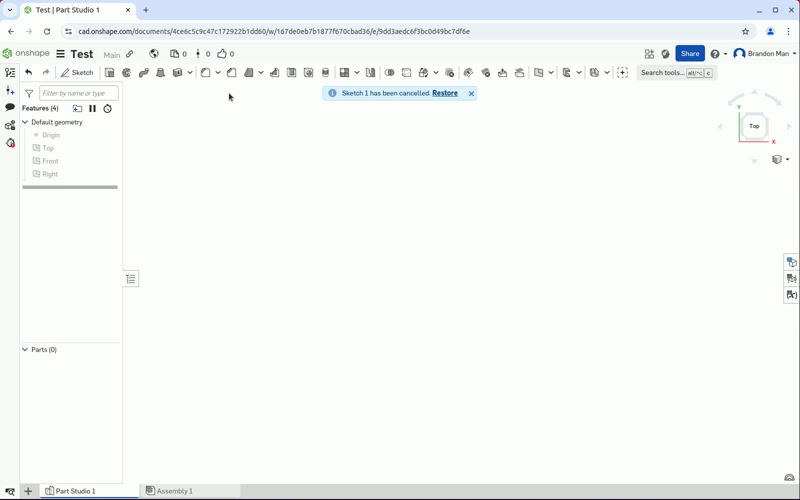
mouse_move(73, 352)
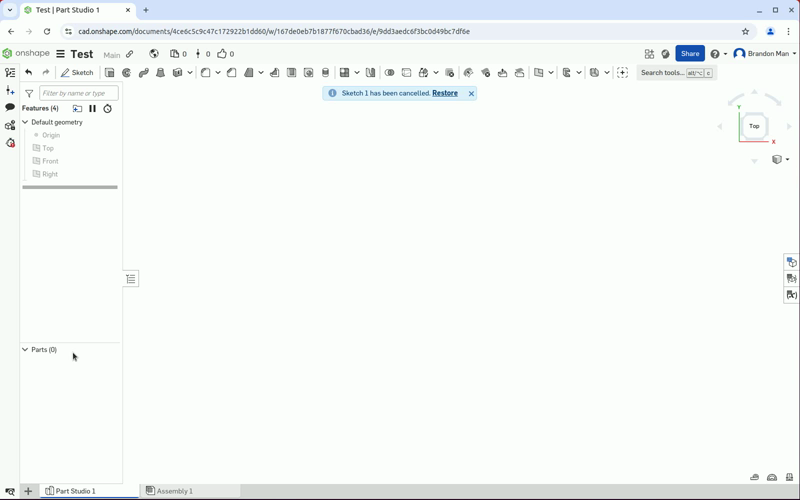
key(y)
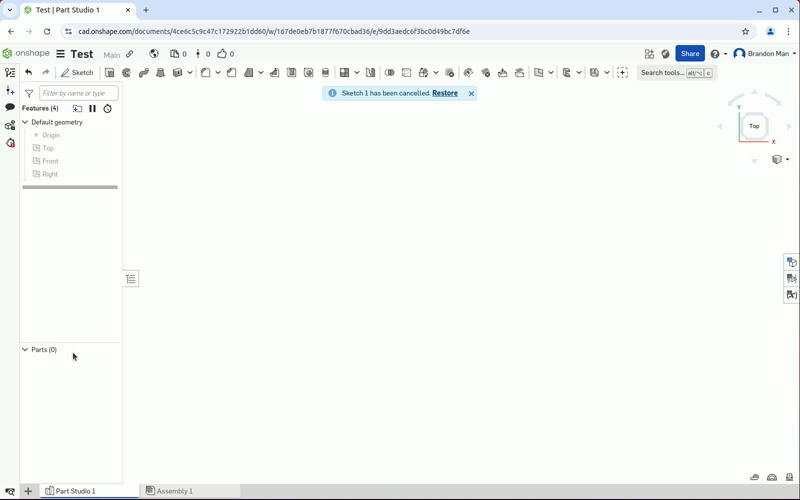
key(shift+p)
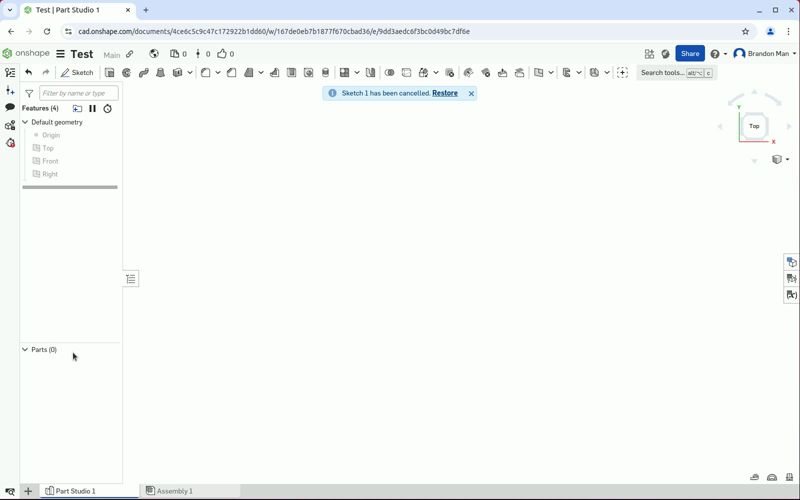
key(space)
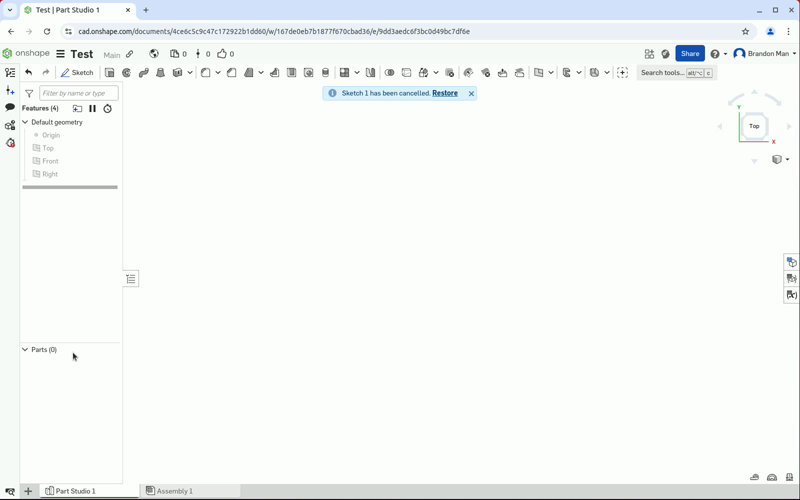
key_down(shift)
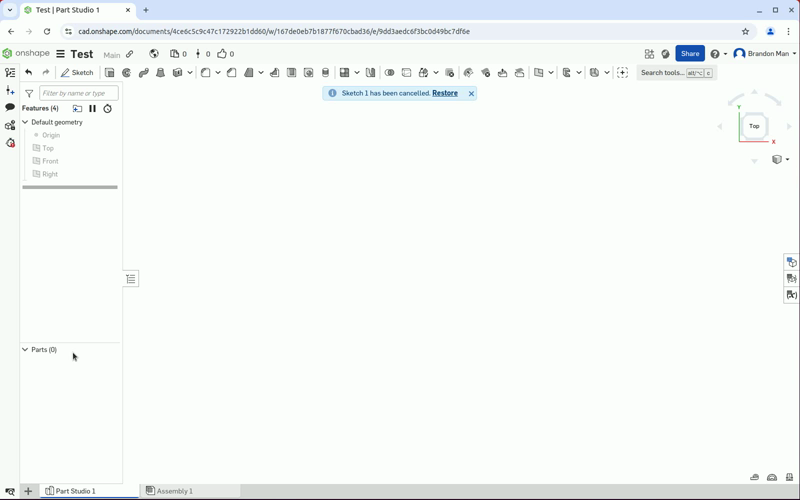
key(up)
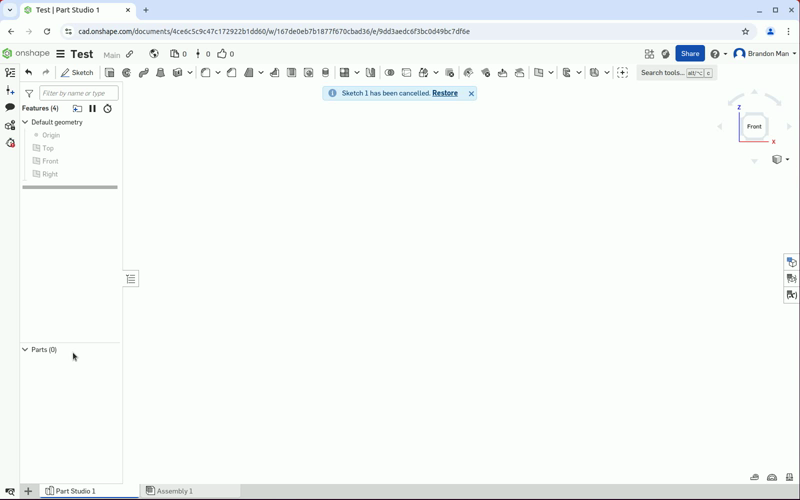
key_up(shift)
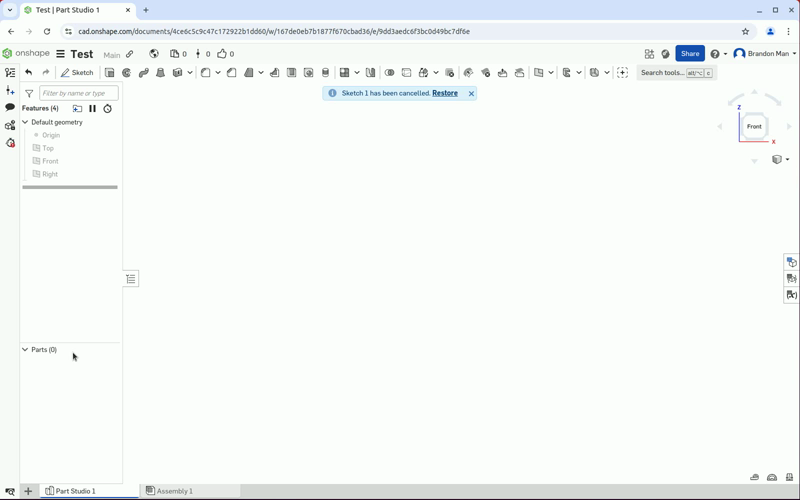
mouse_move(73, 352)
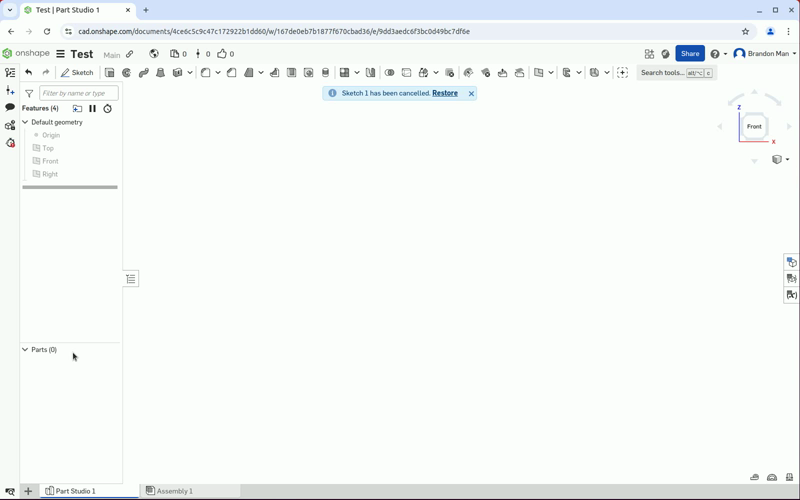
key(shift+y)
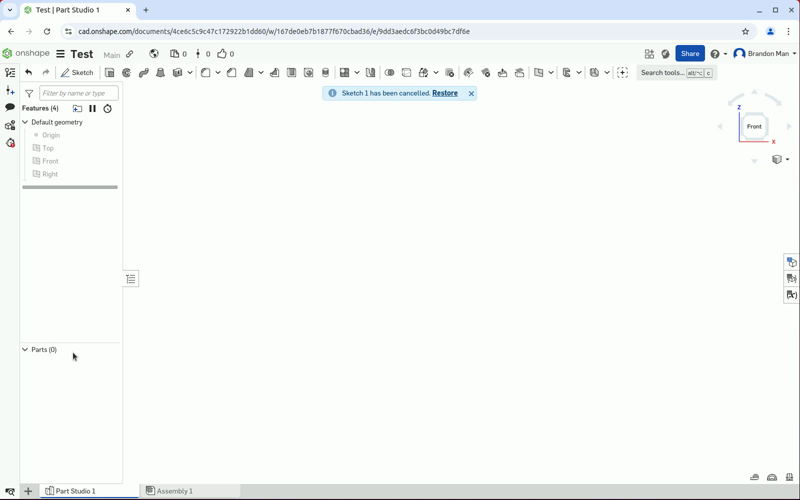
key(shift+s)
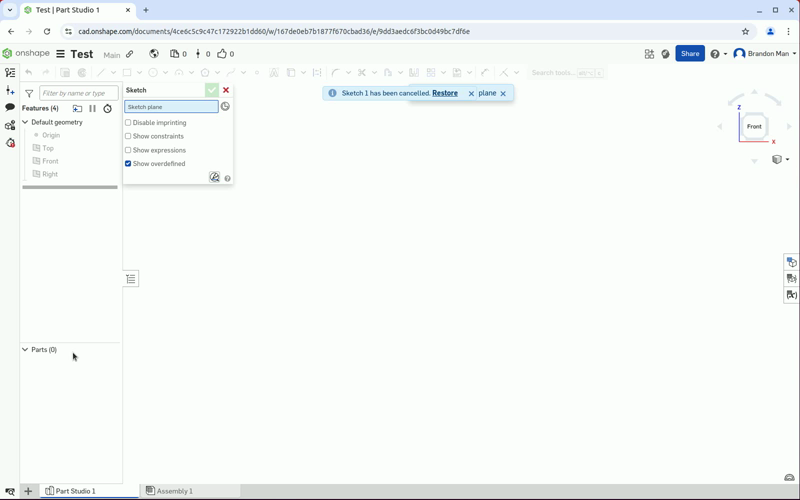
mouse_move(73, 163)
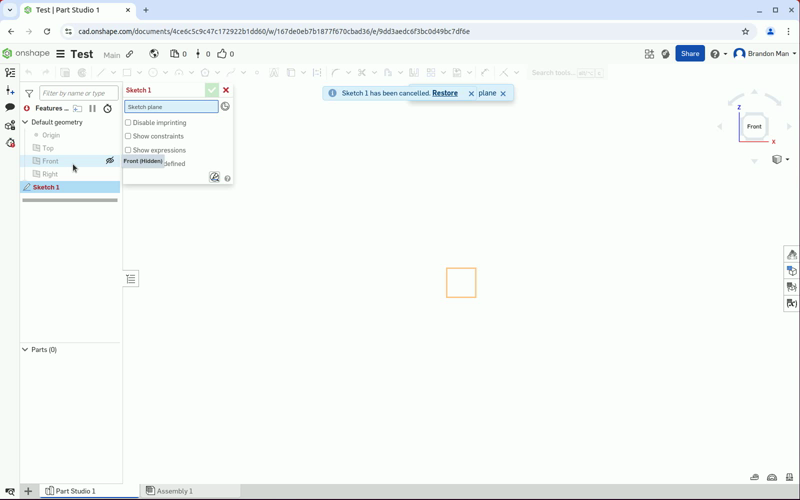
click(73, 163)
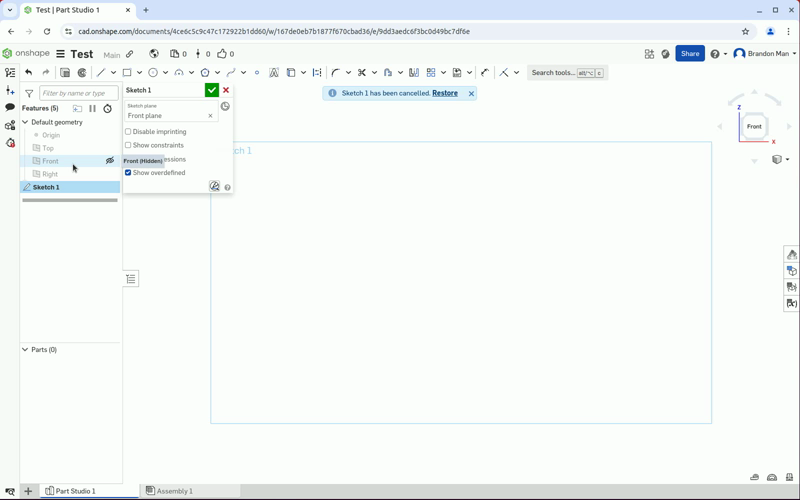
mouse_move(73, 352)
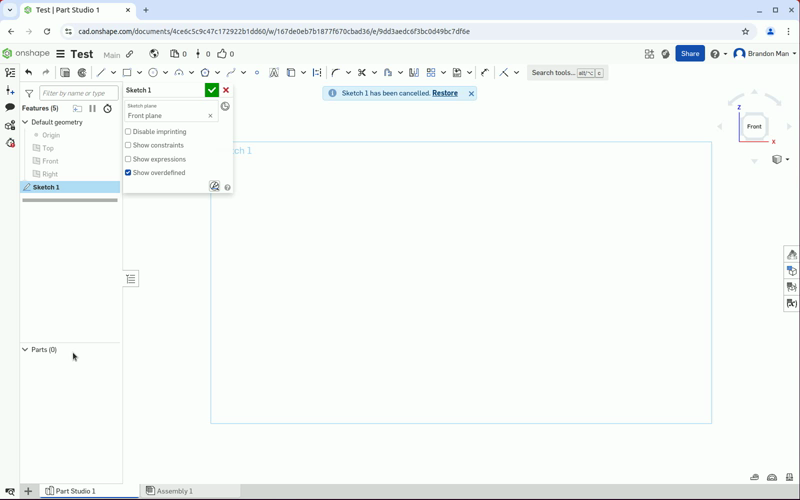
key(y)
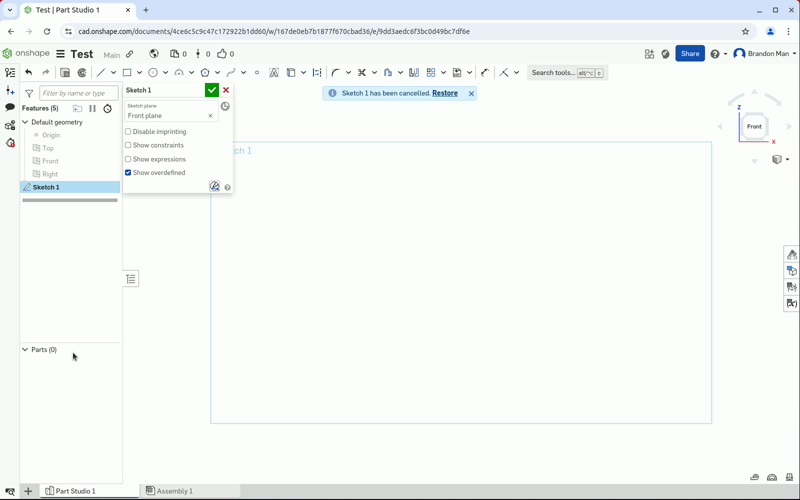
key(l)
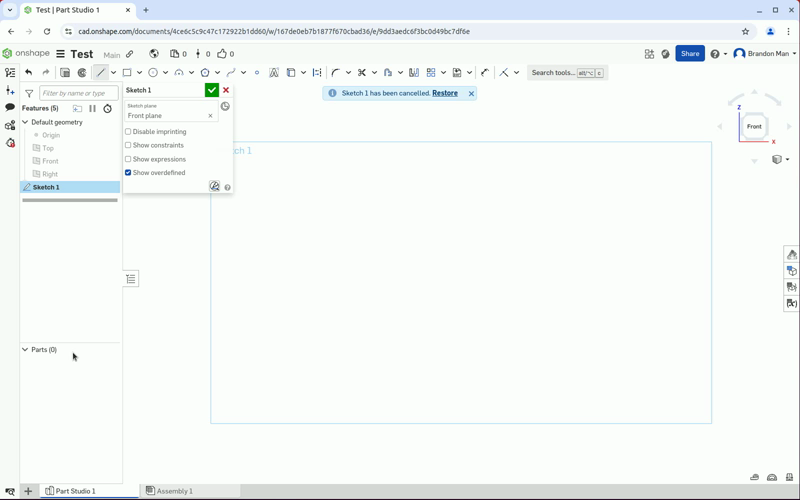
key_down(shift)
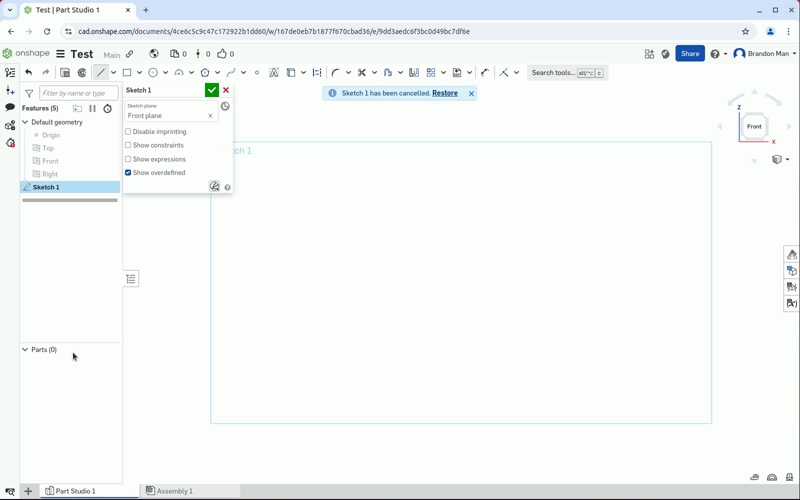
mouse_move(348, 233)
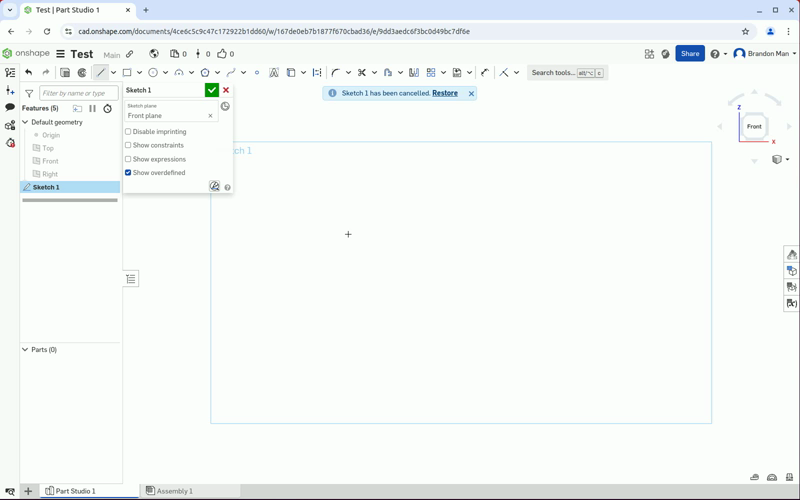
click(348, 233)
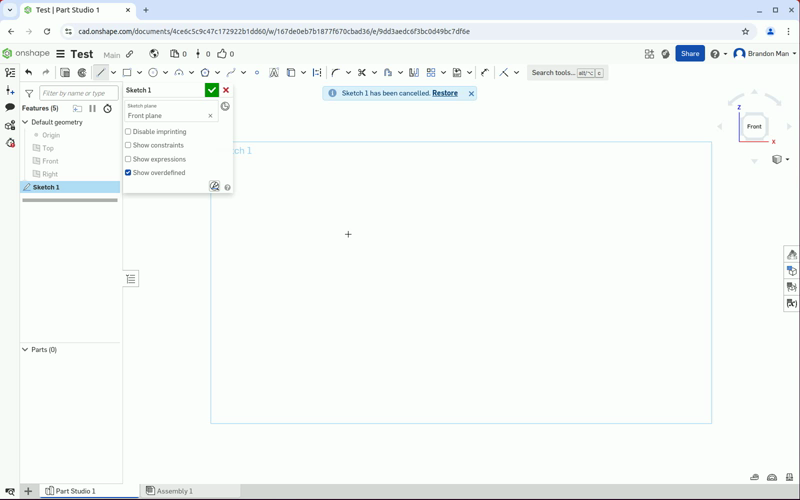
key_up(shift)
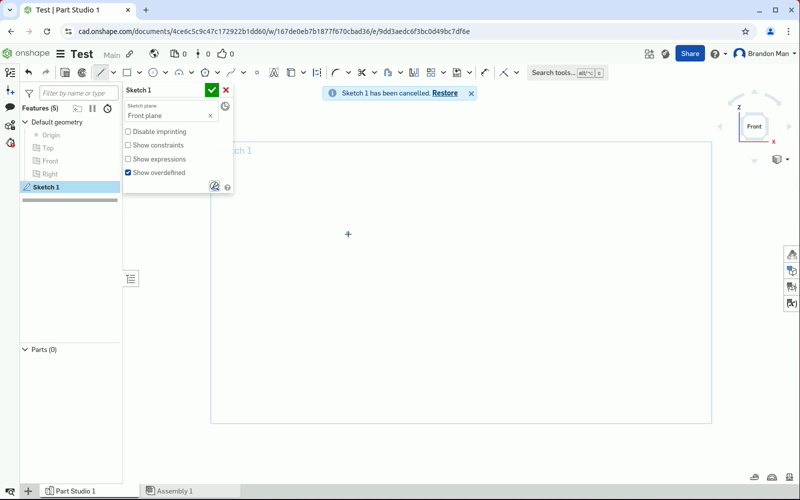
key_down(shift)
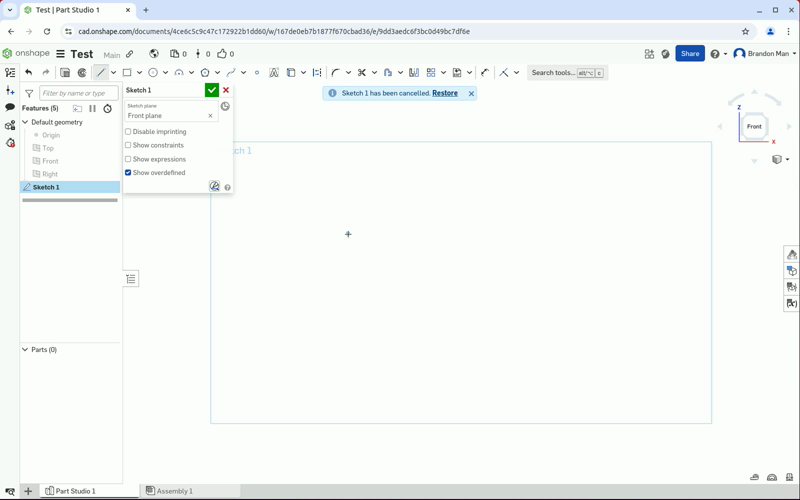
mouse_move(572, 233)
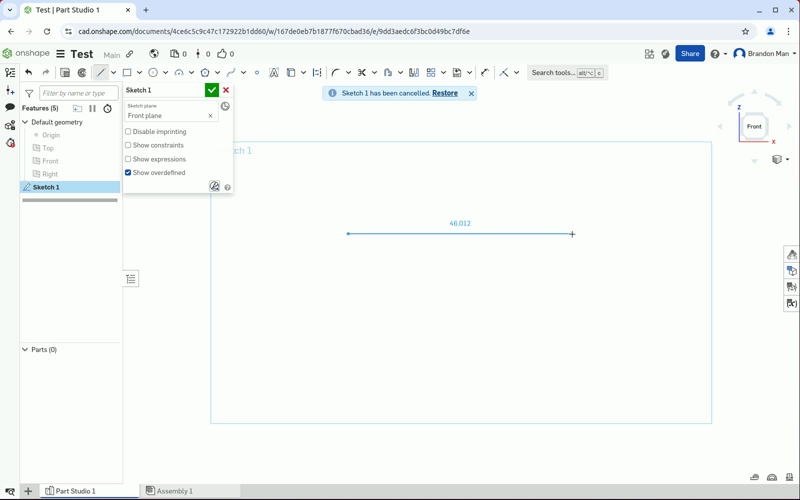
click(572, 233)
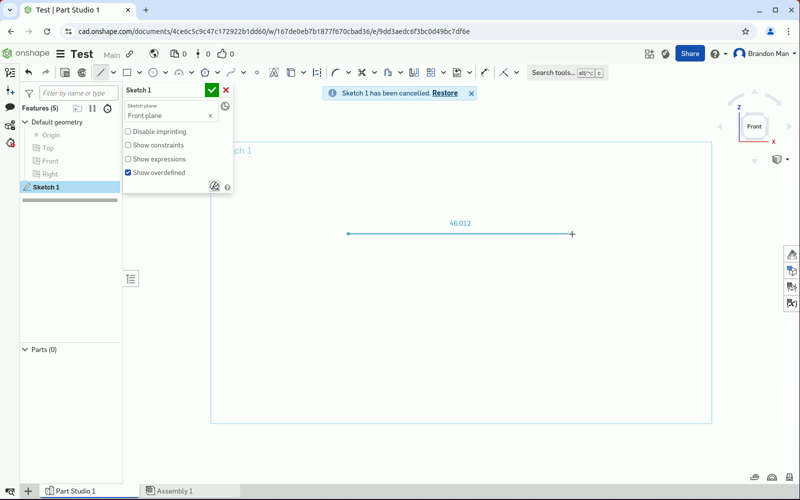
key_up(shift)
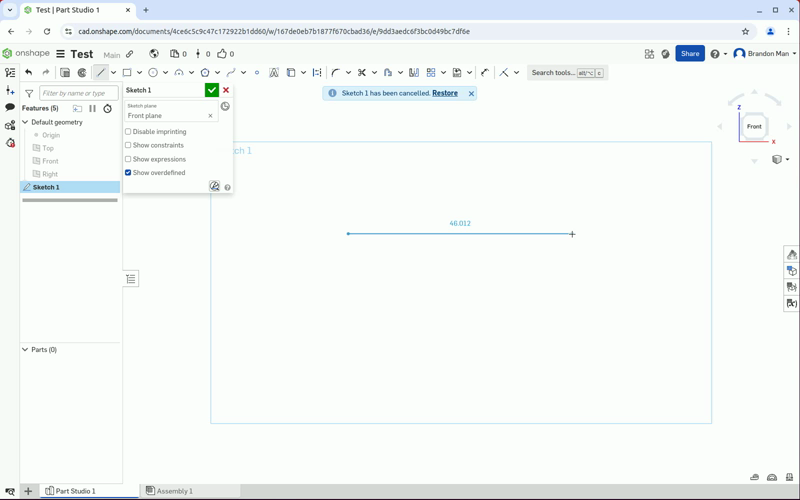
key_down(shift)
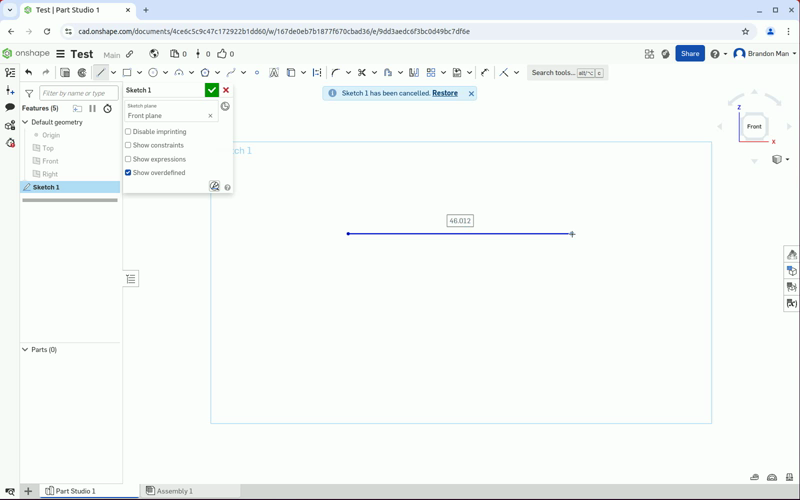
mouse_move(589, 233)
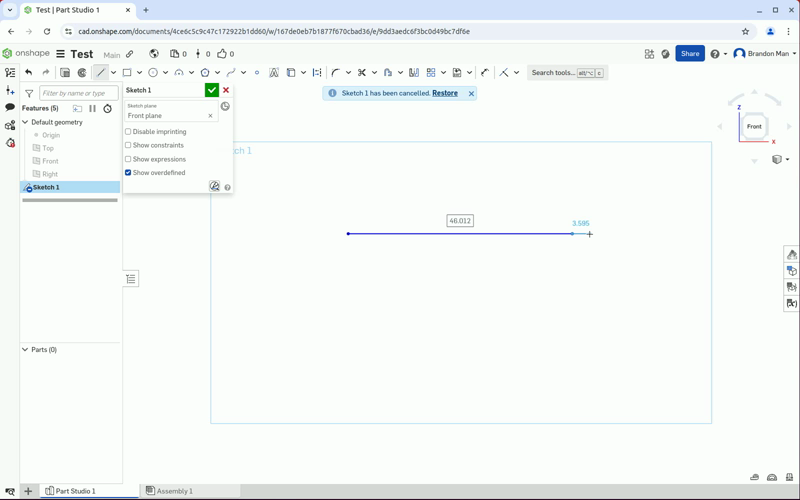
mouse_move(572, 195)
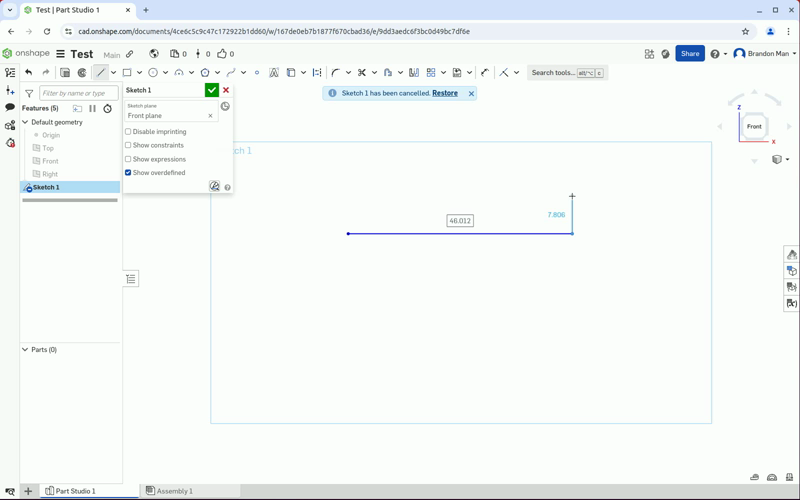
click(572, 195)
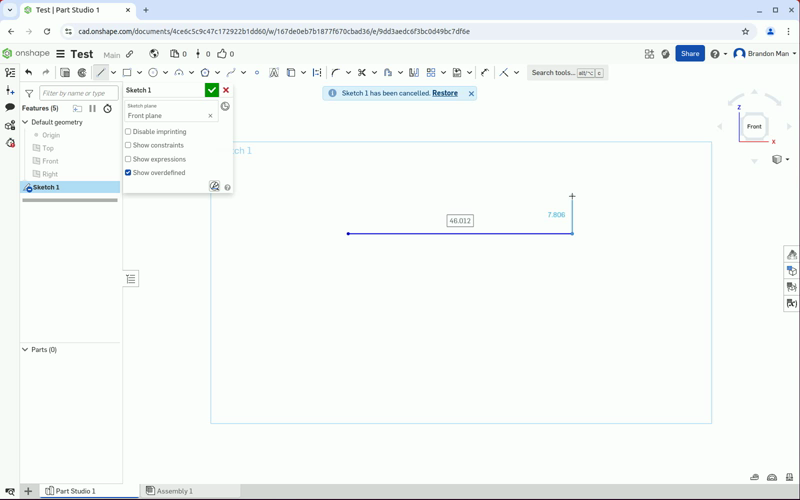
key_up(shift)
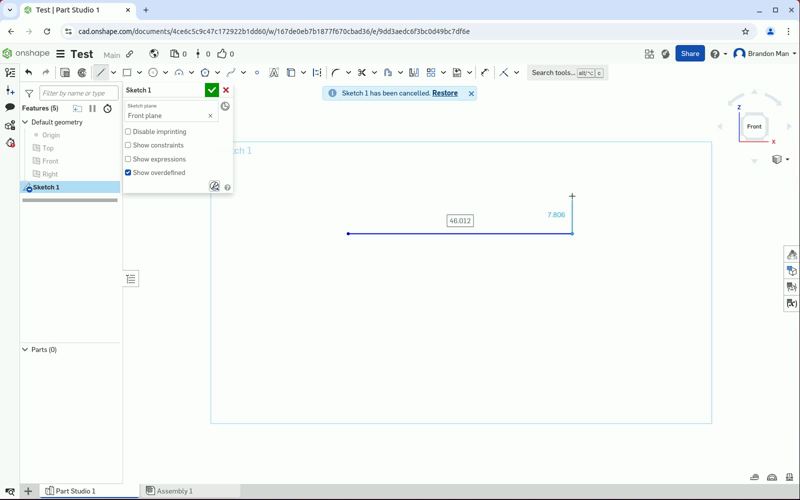
key_down(shift)
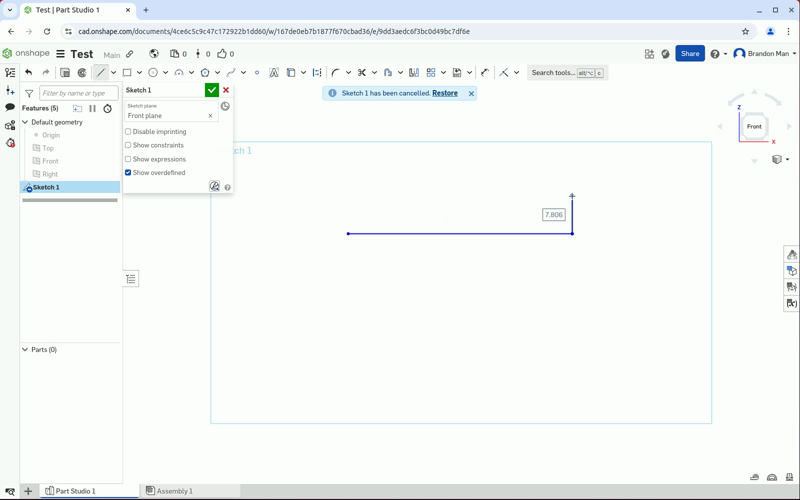
mouse_move(348, 195)
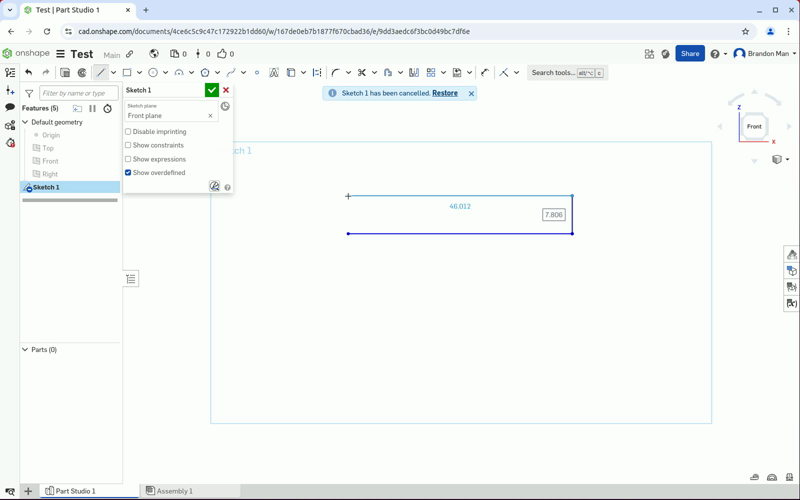
click(348, 195)
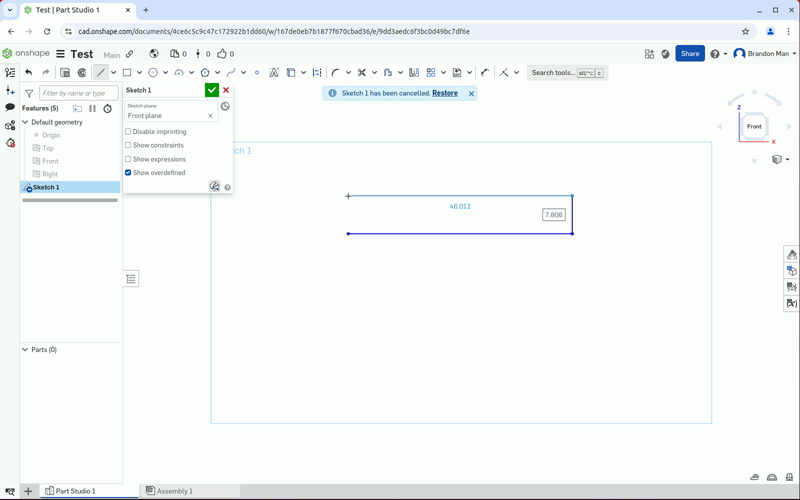
key_up(shift)
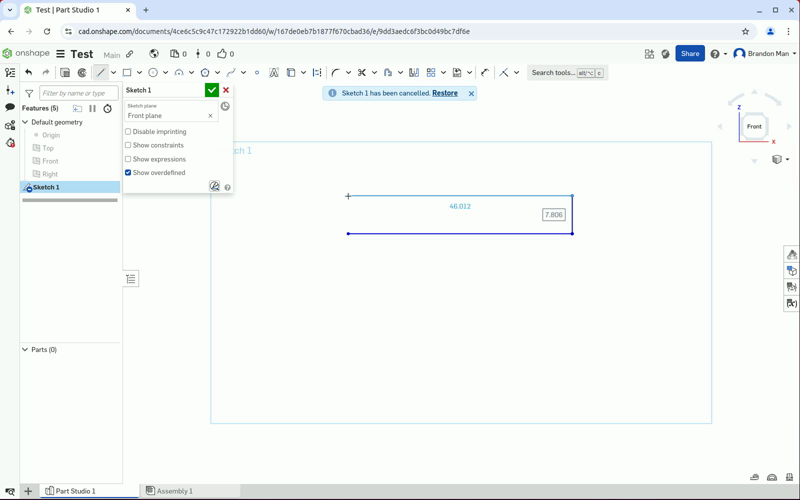
mouse_move(378, 195)
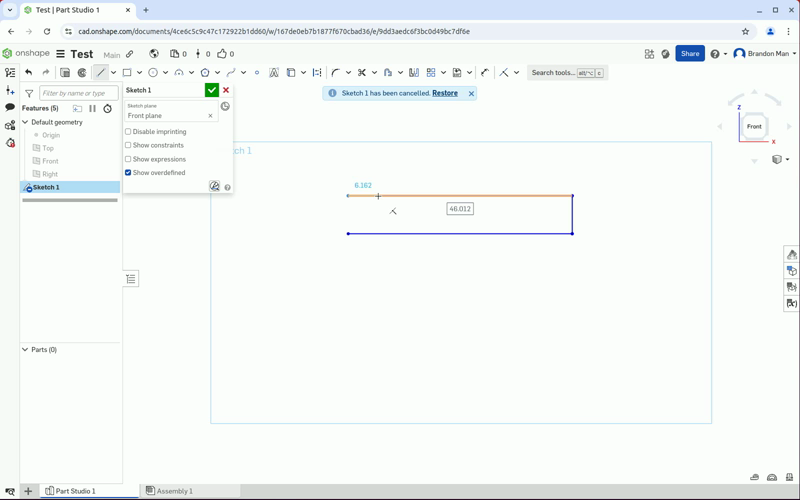
key_down(shift)
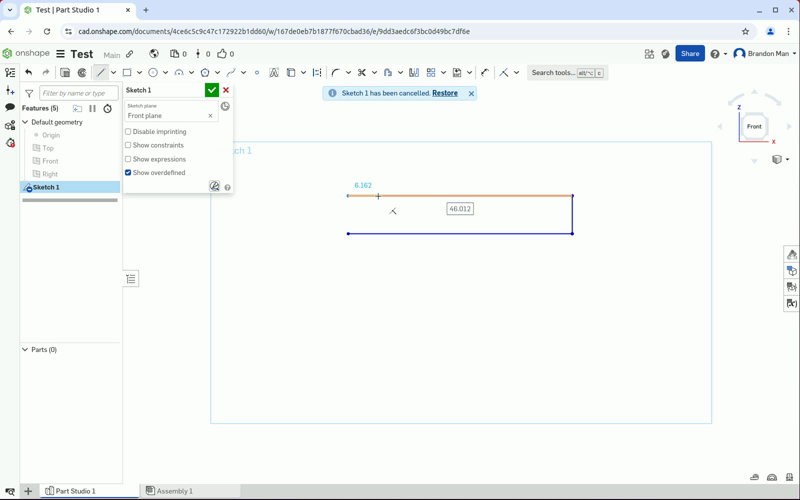
mouse_move(348, 233)
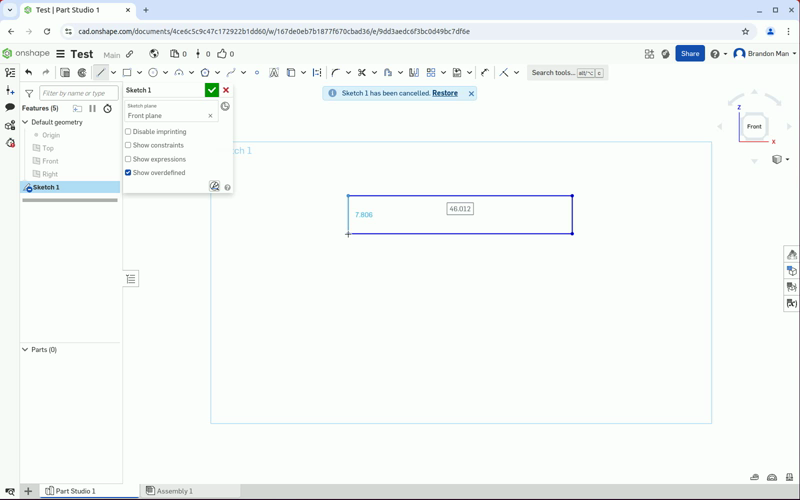
key_up(shift)
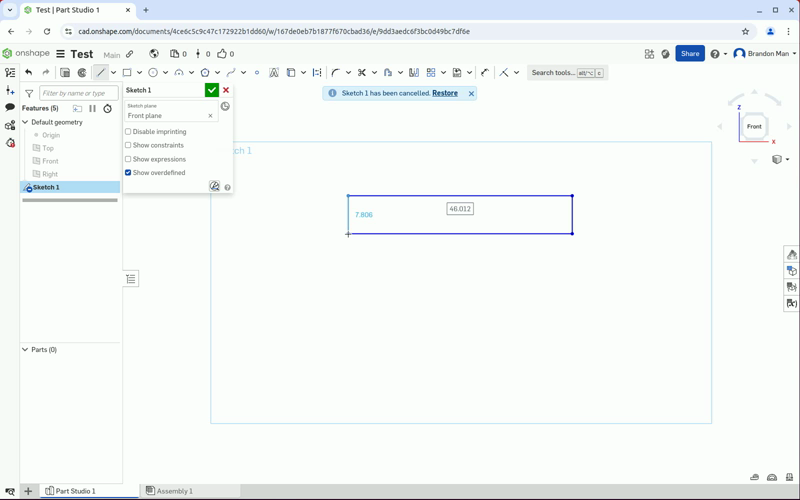
click(348, 233)
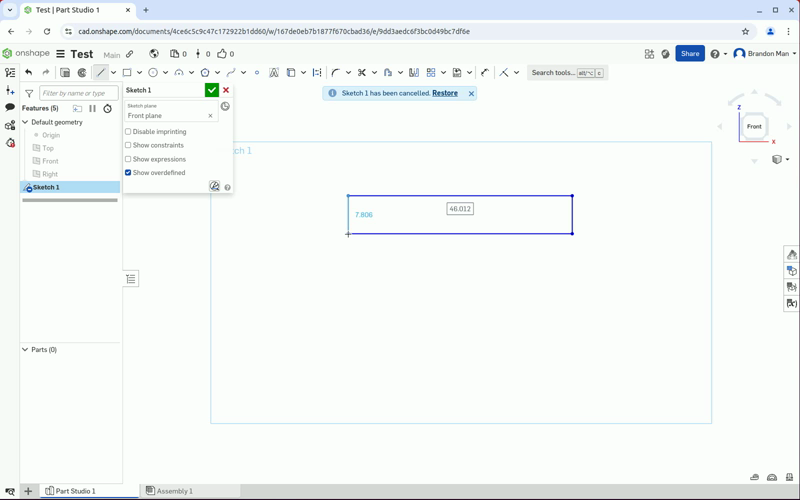
key(esc)
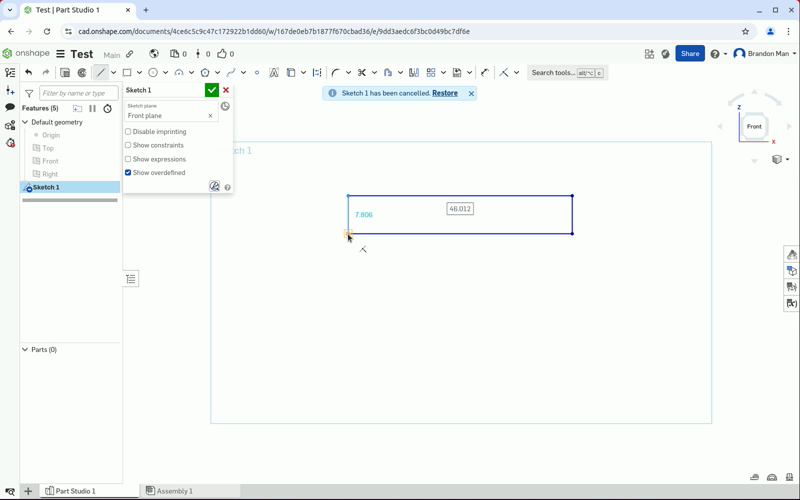
mouse_move(484, 225)
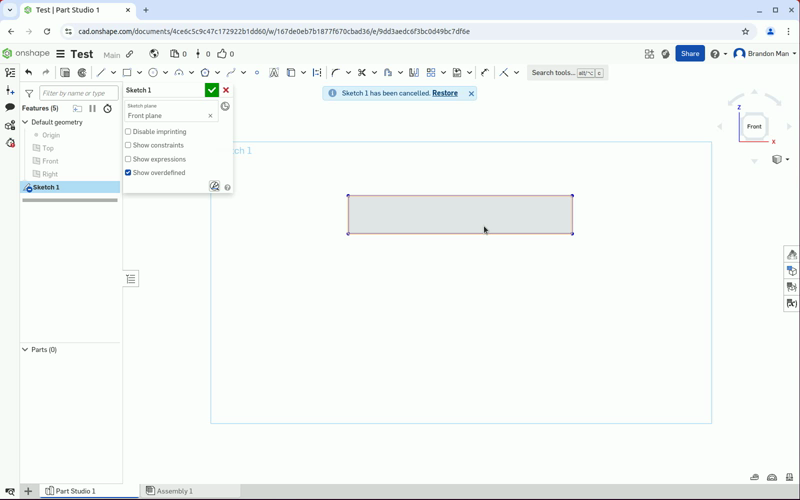
click(484, 225)
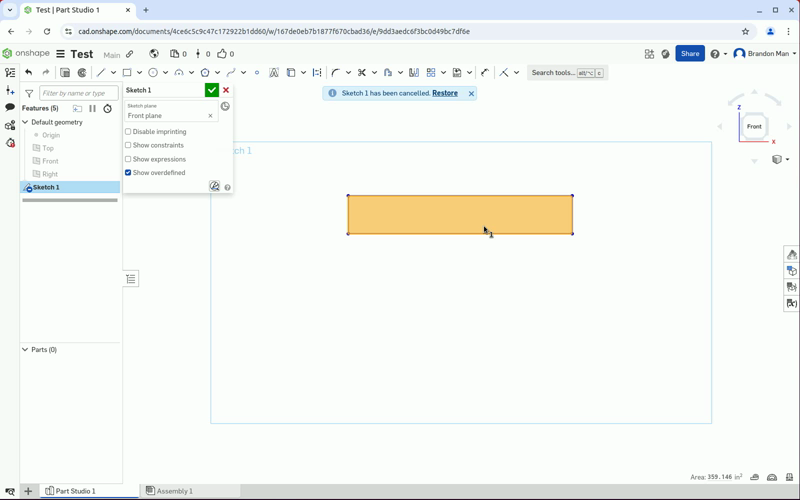
mouse_move(73, 352)
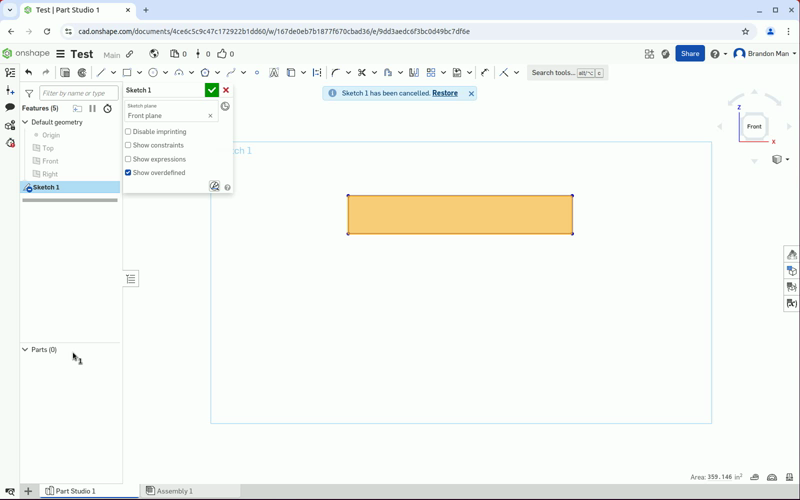
key(shift+y)
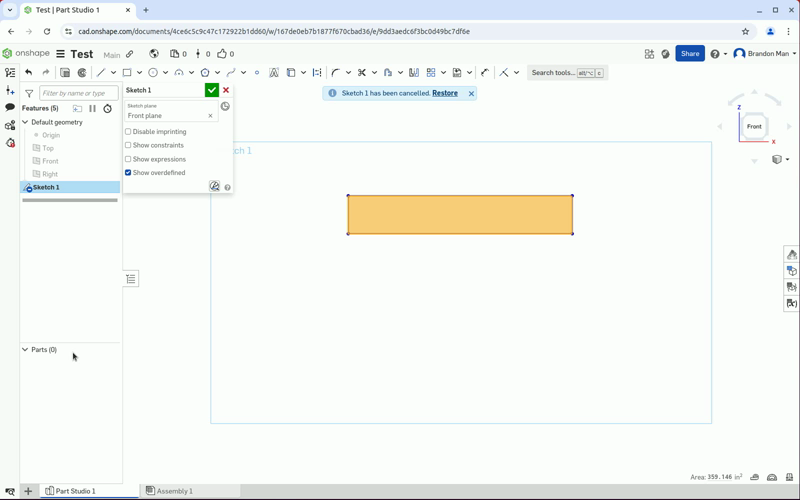
key(shift+e)
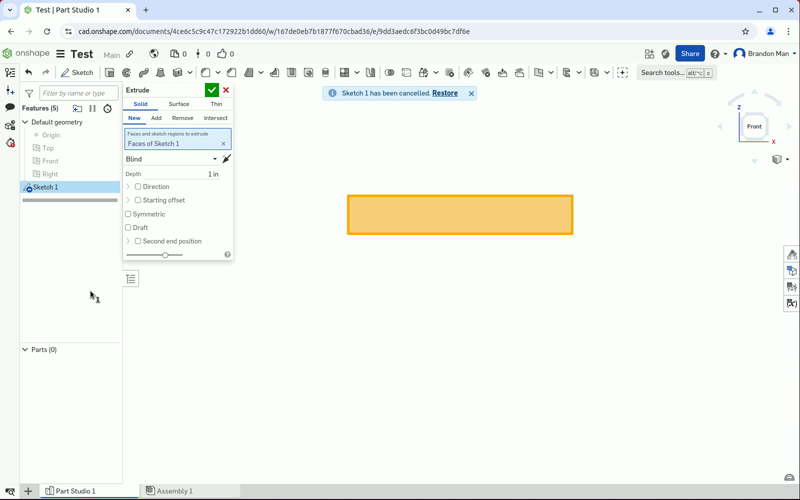
mouse_move(143, 106)
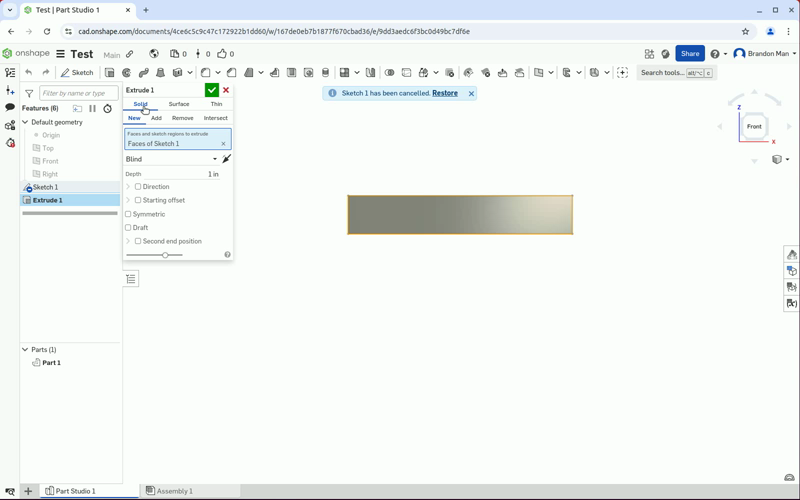
click(143, 106)
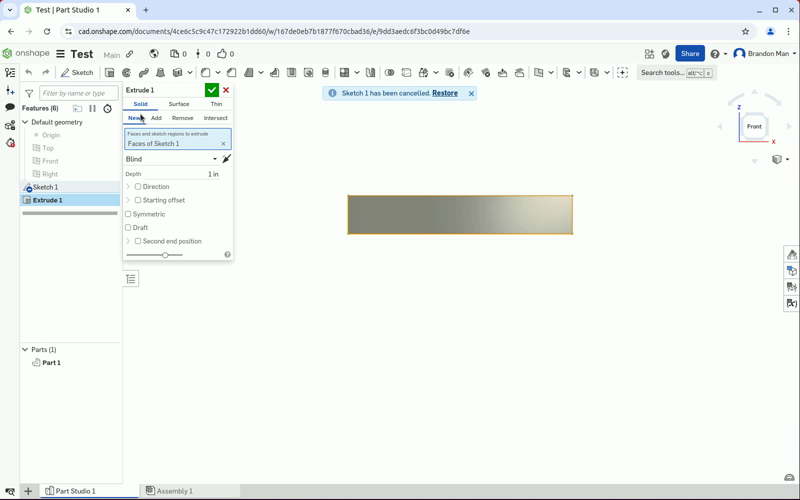
mouse_move(137, 120)
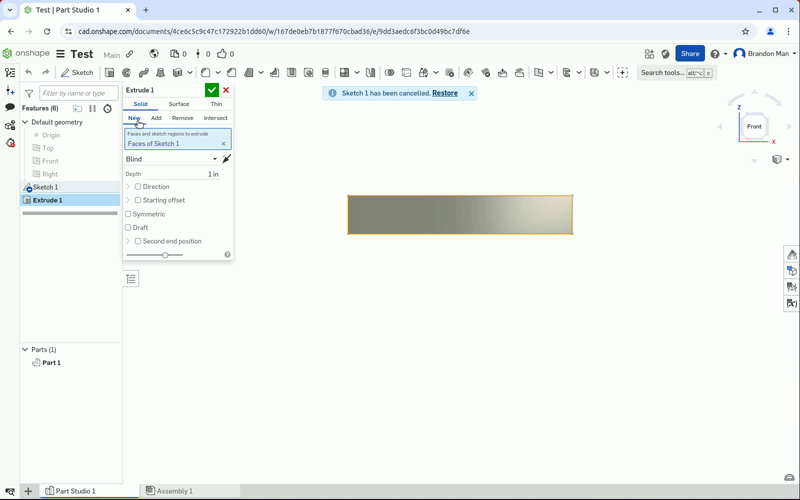
click(137, 120)
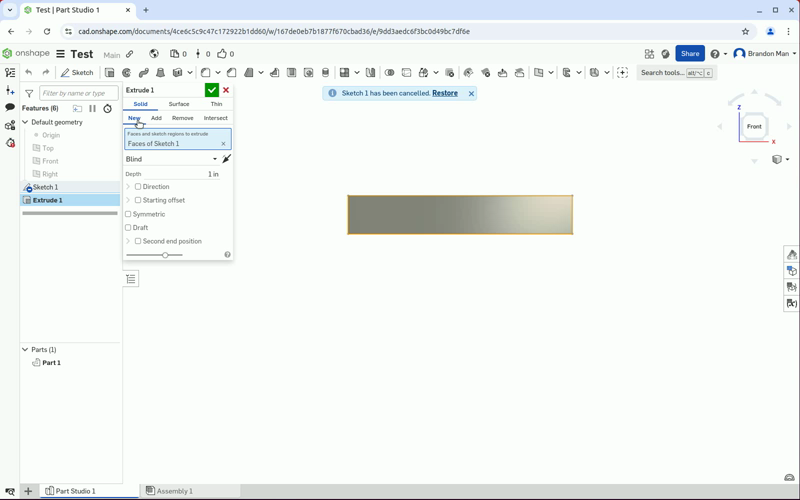
key(tab, 4)
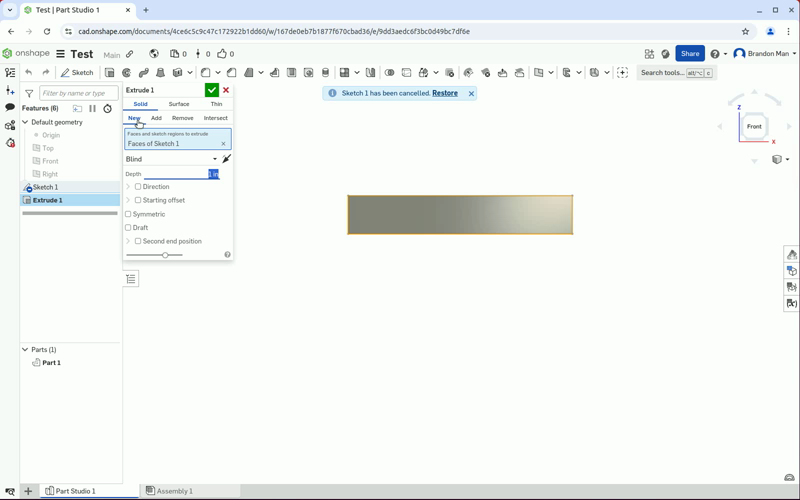
text(0.963)
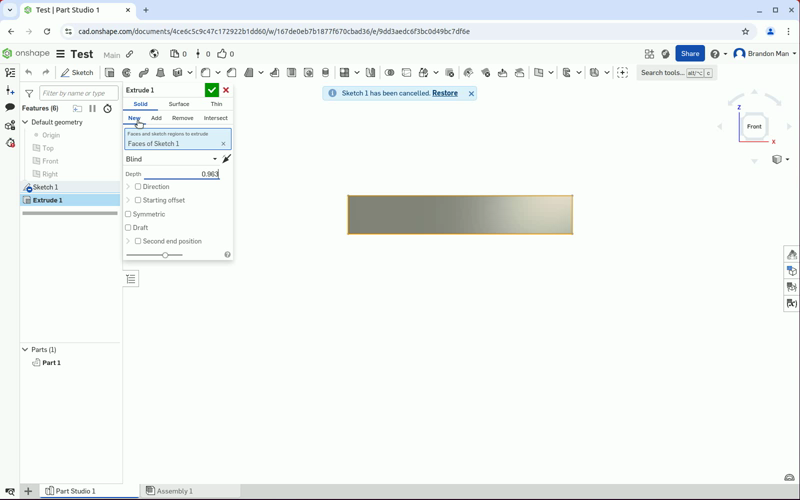
key(enter)
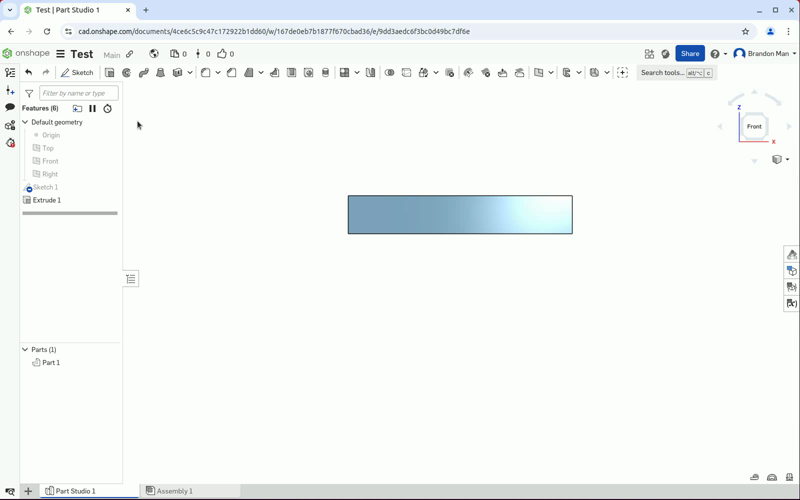
key(shift+h)
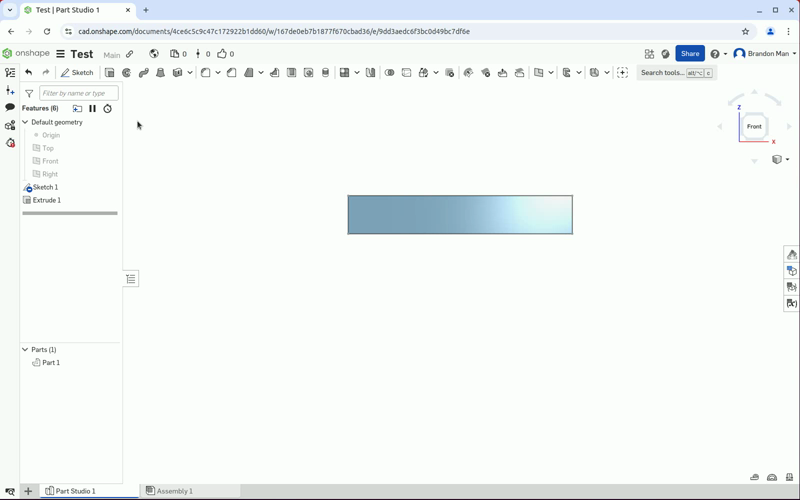
key(shift+h)
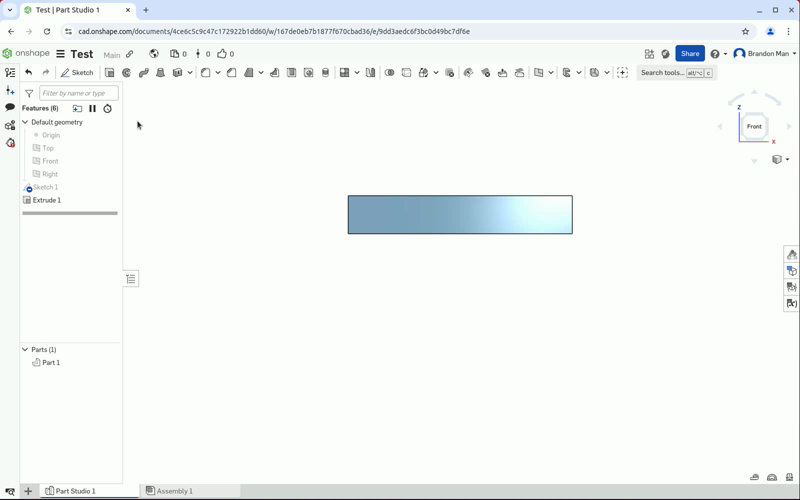
mouse_move(73, 189)
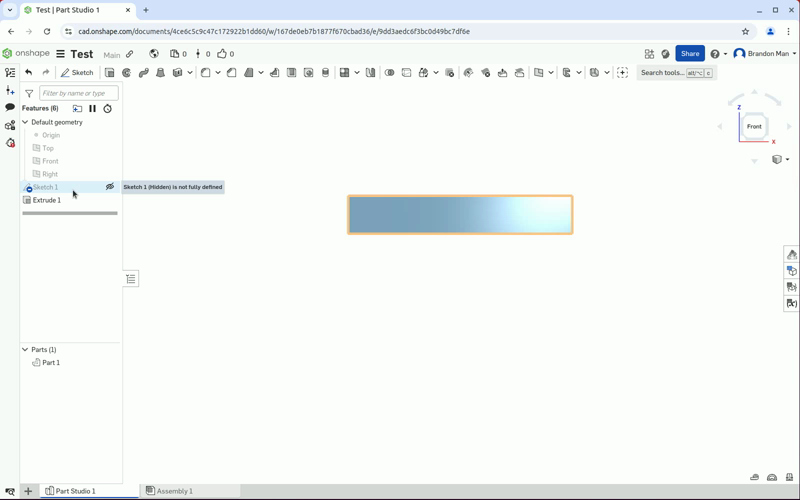
click(73, 189)
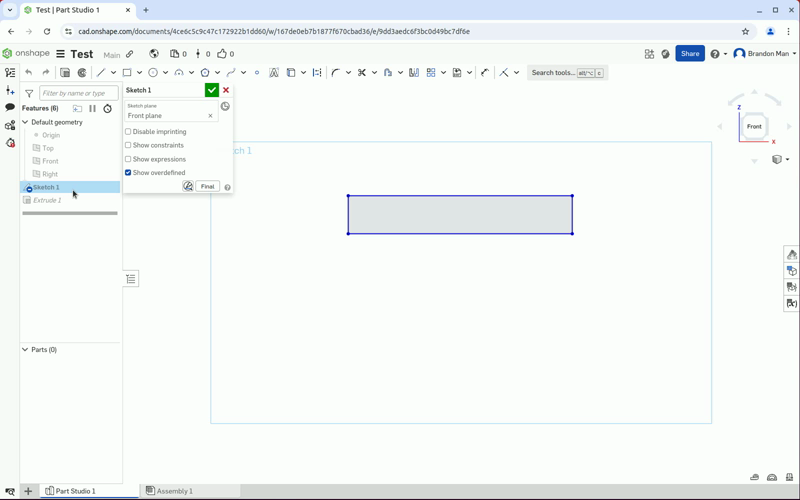
mouse_move(229, 92)
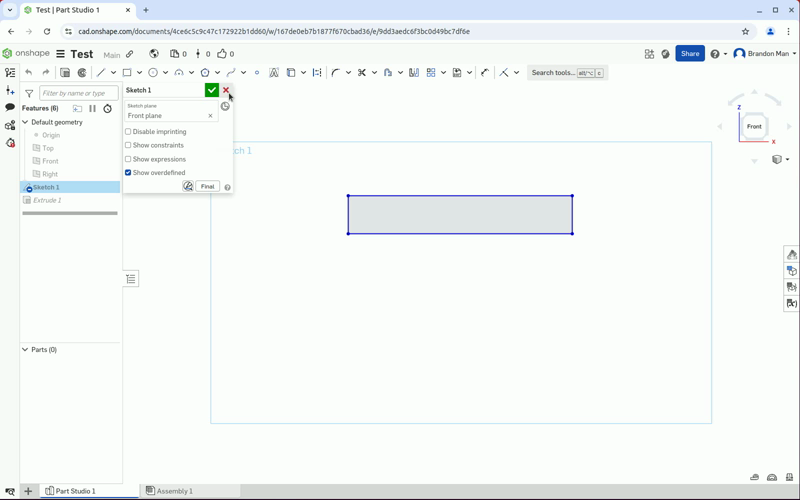
click(229, 92)
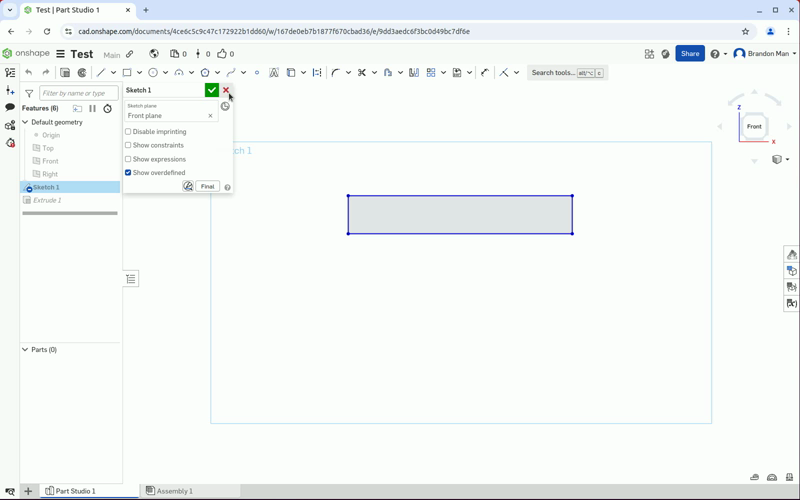
key(shift+s)
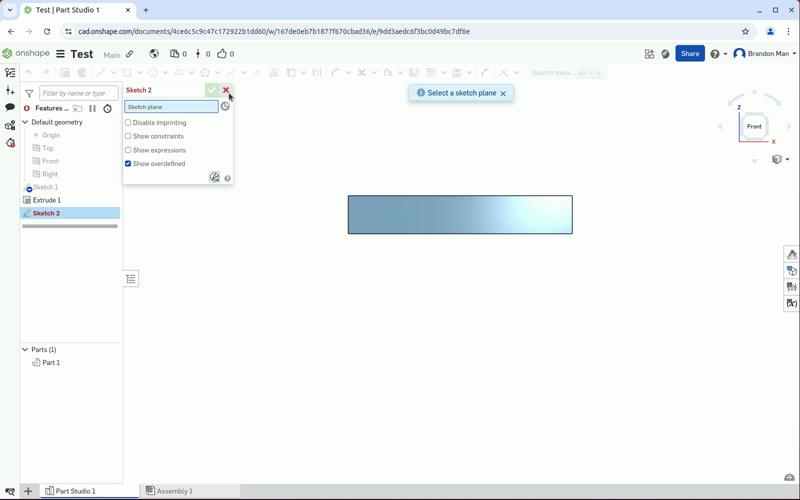
mouse_move(73, 163)
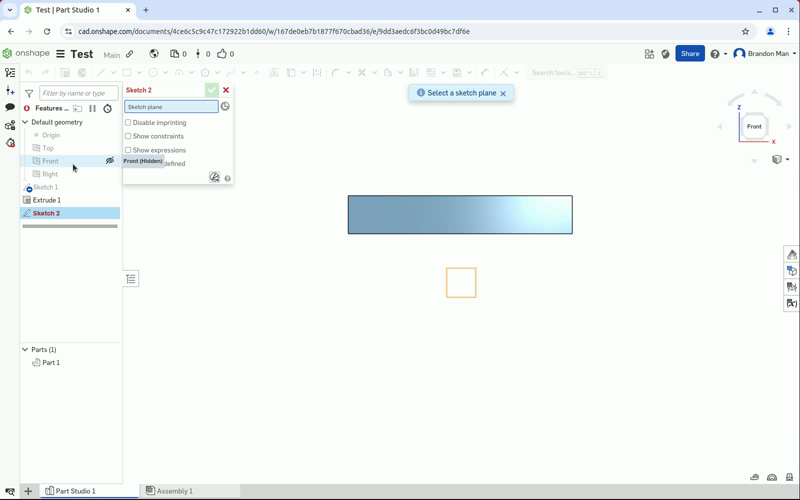
click(73, 163)
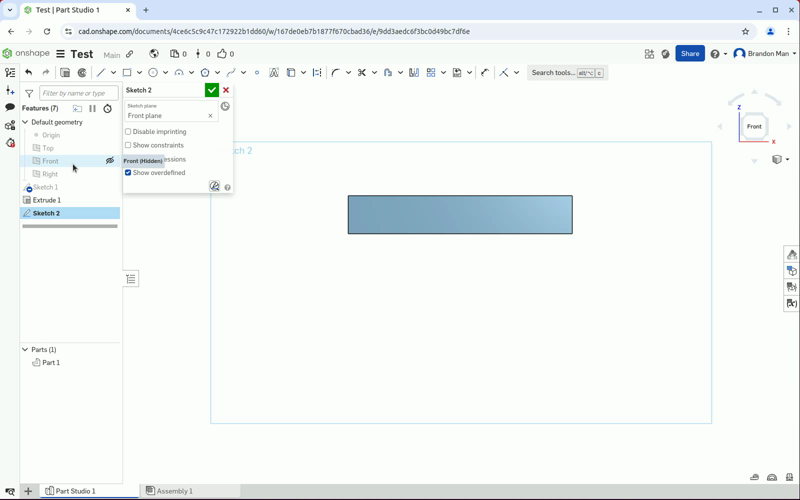
mouse_move(73, 352)
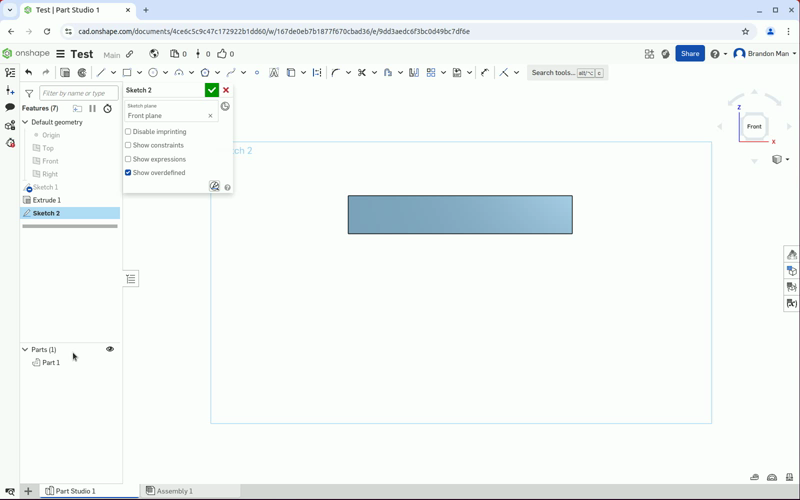
key(y)
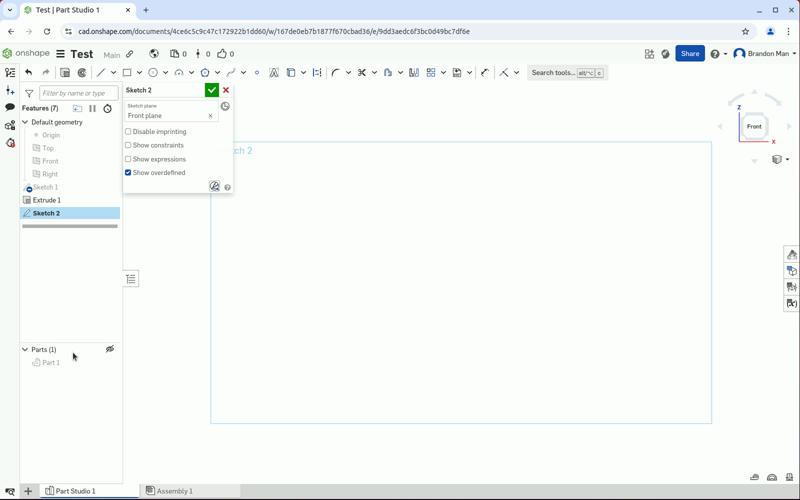
key(l)
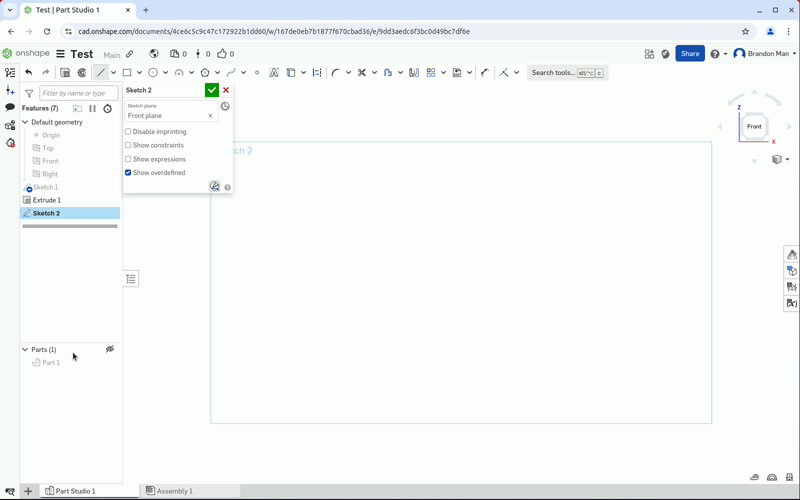
key_down(shift)
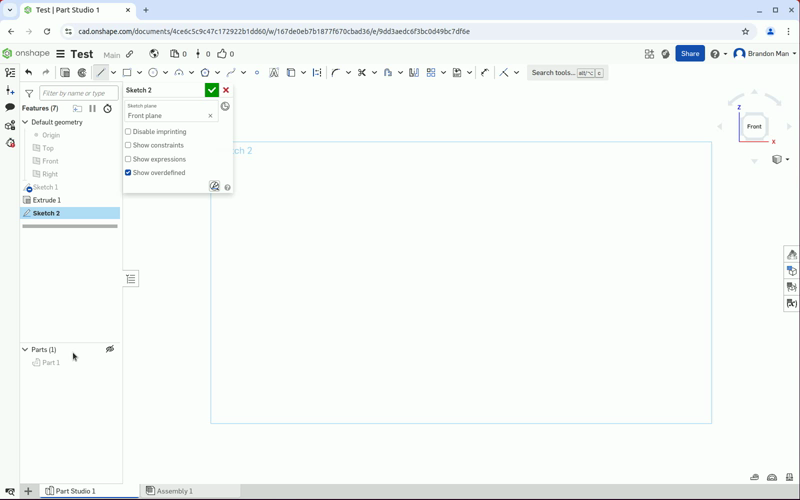
mouse_move(348, 369)
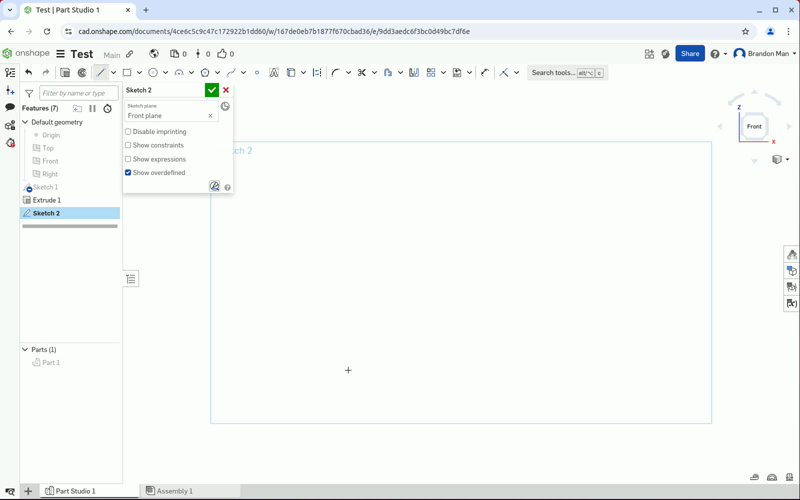
click(348, 369)
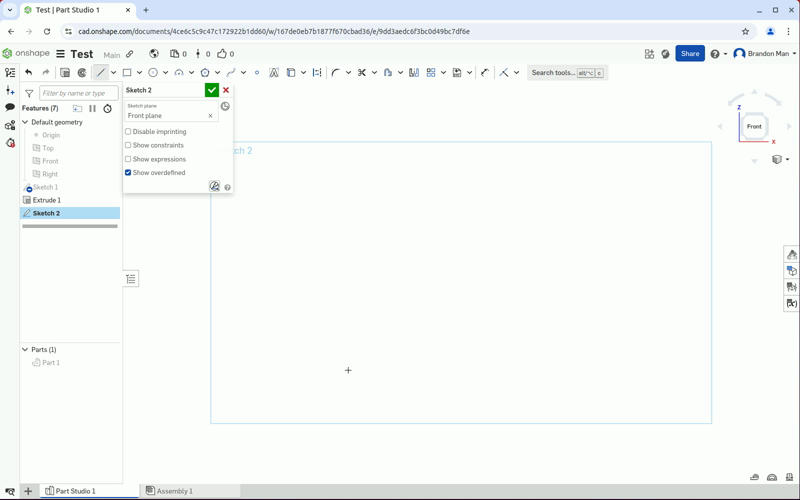
key_up(shift)
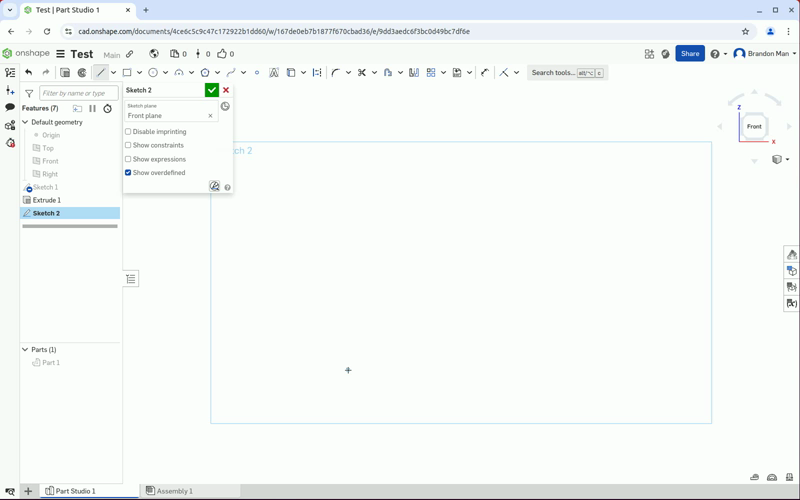
key_down(shift)
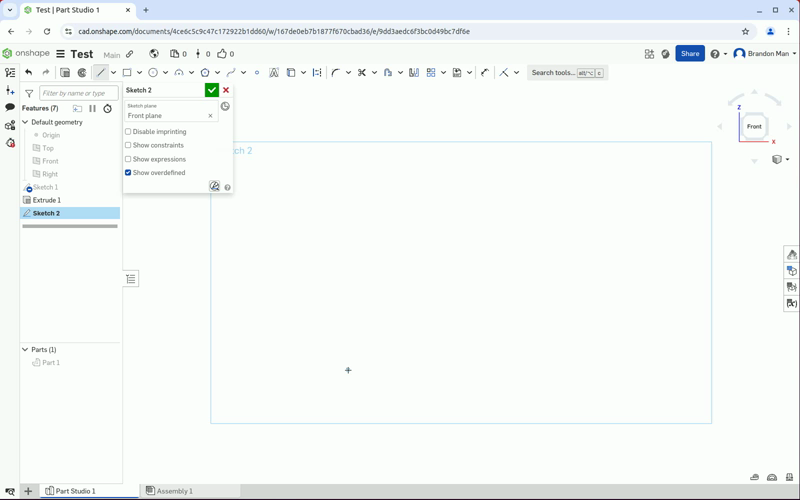
mouse_move(572, 369)
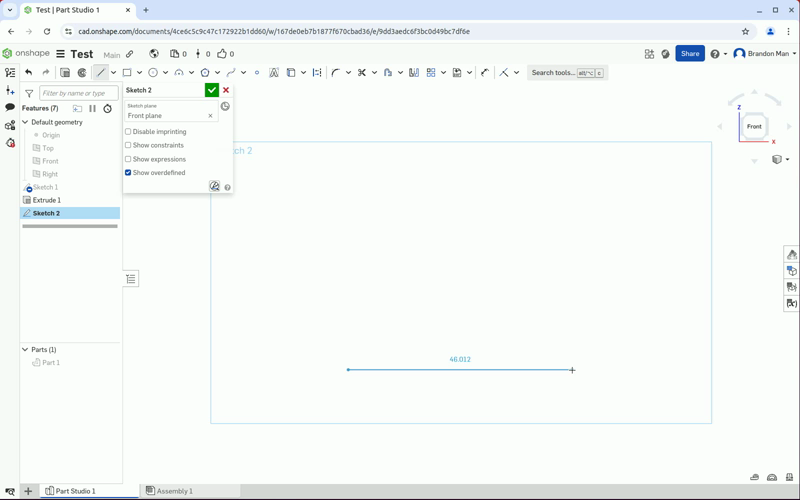
click(572, 369)
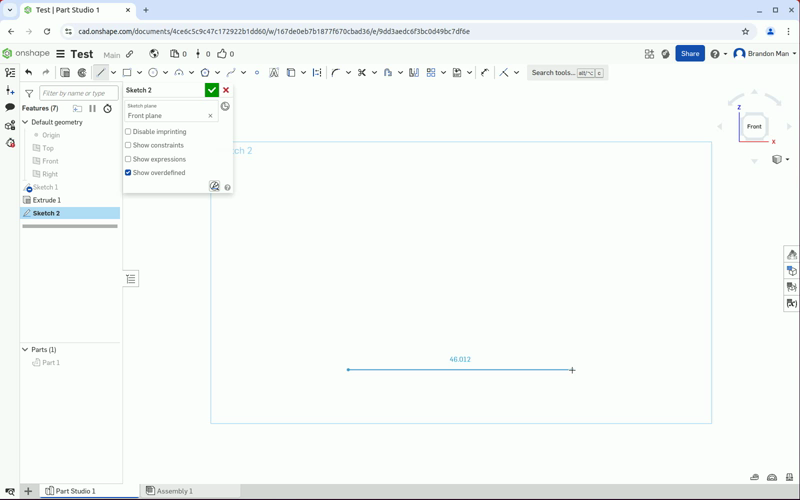
key_up(shift)
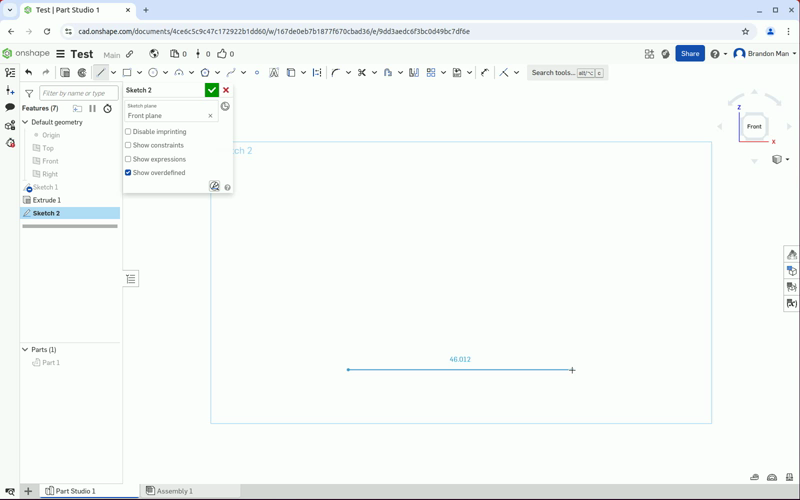
key_down(shift)
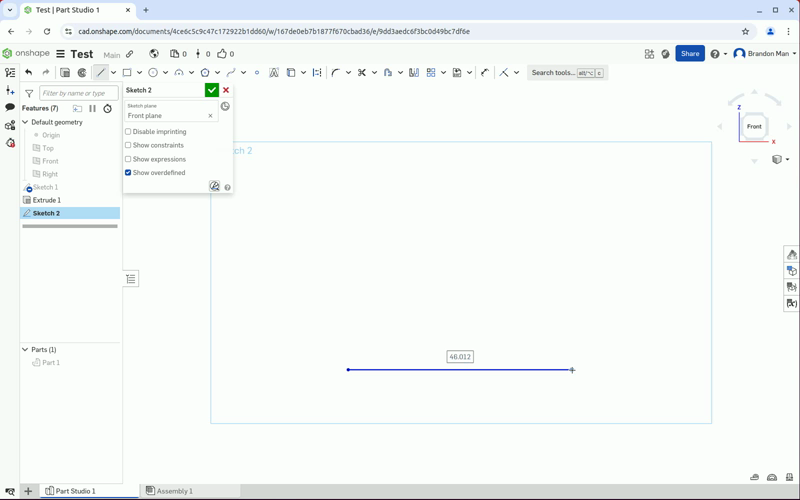
mouse_move(589, 369)
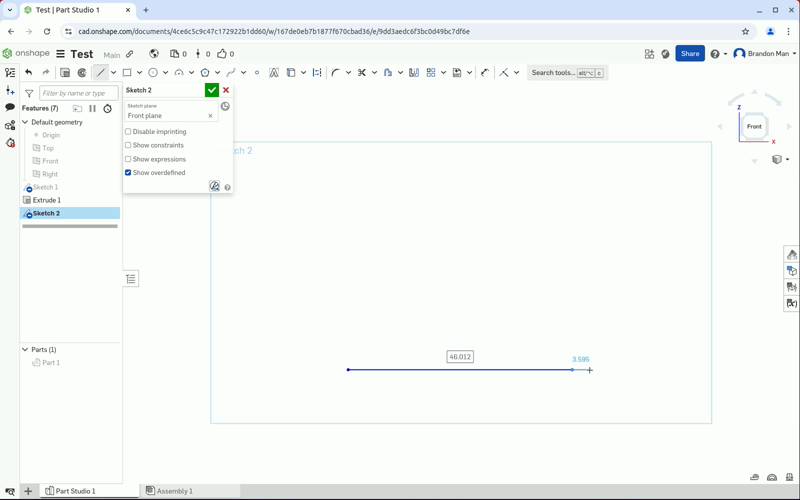
mouse_move(572, 331)
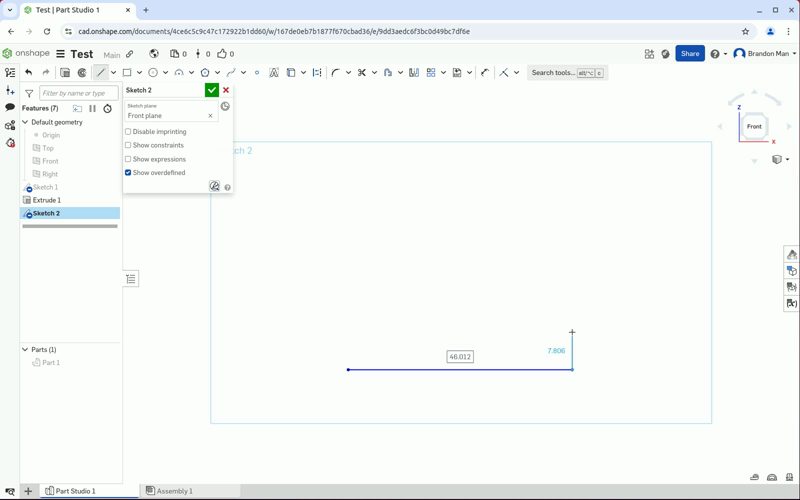
click(572, 331)
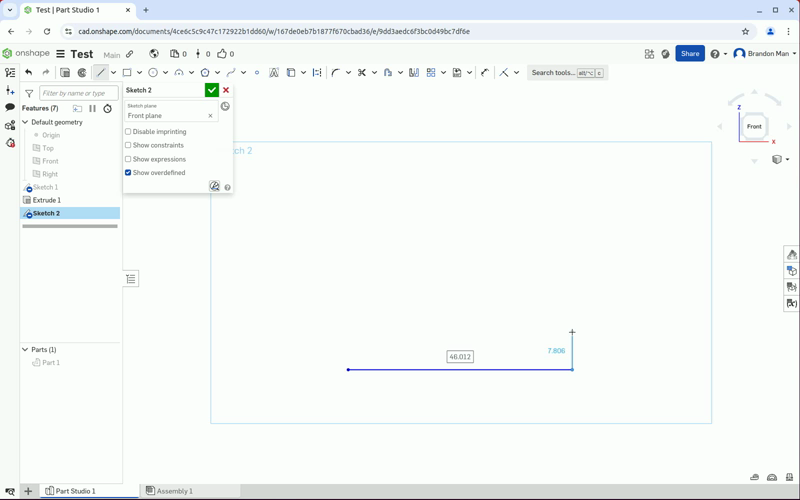
key_up(shift)
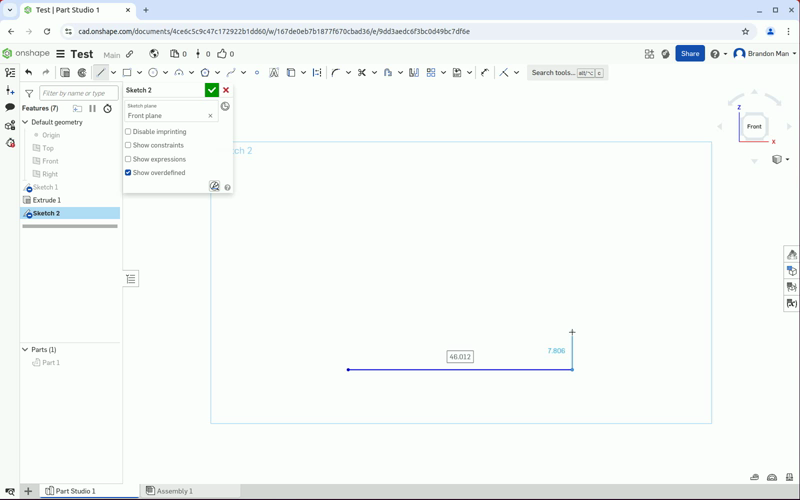
key_down(shift)
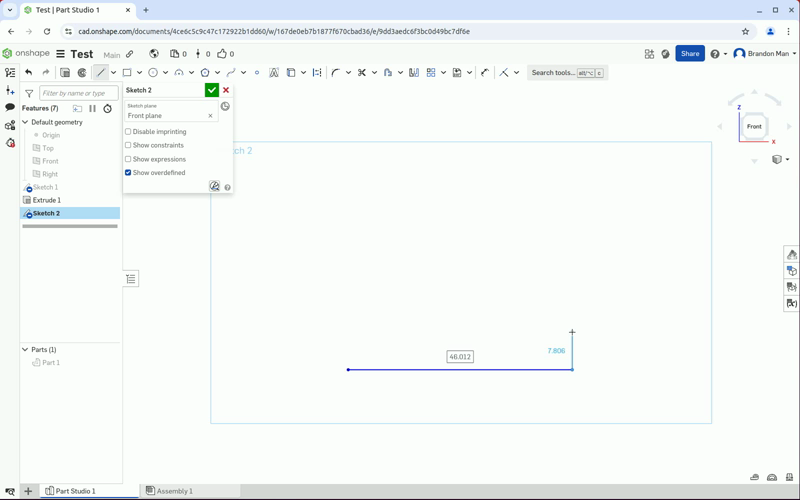
mouse_move(348, 331)
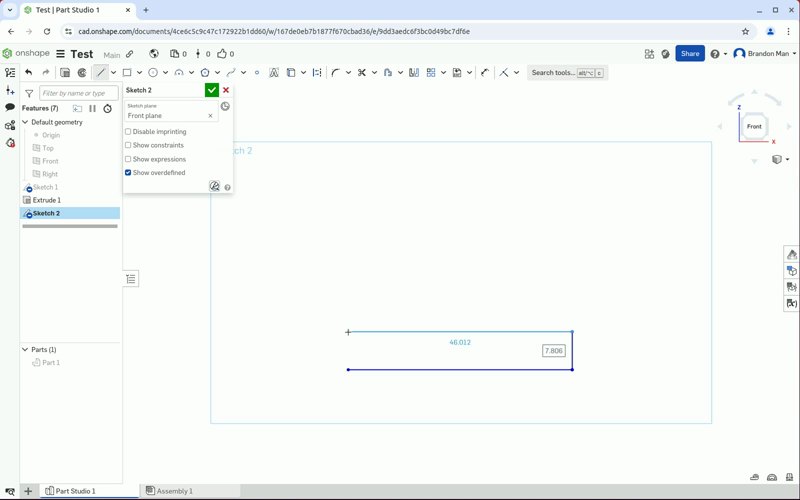
click(348, 331)
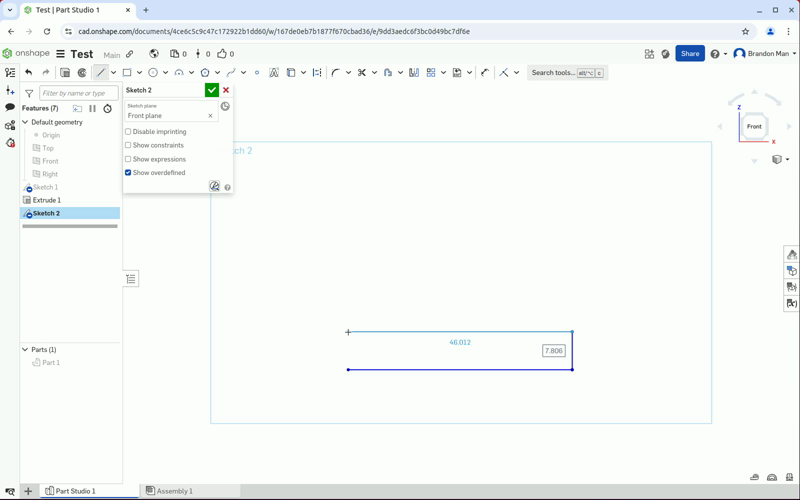
key_up(shift)
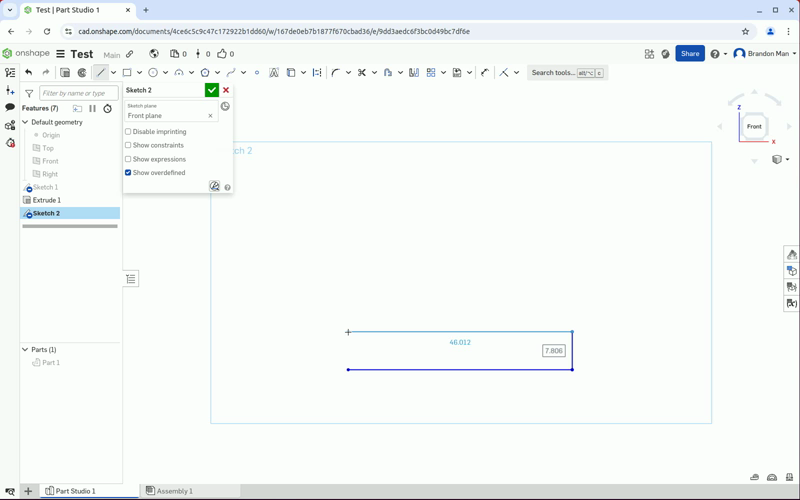
mouse_move(378, 331)
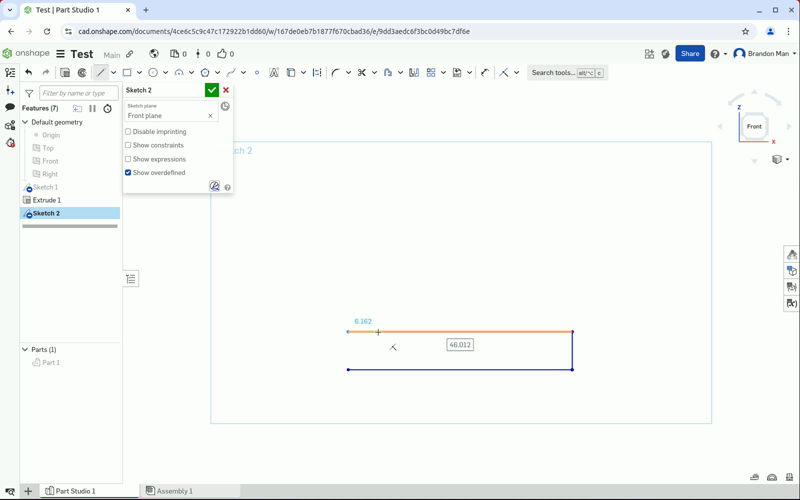
key_down(shift)
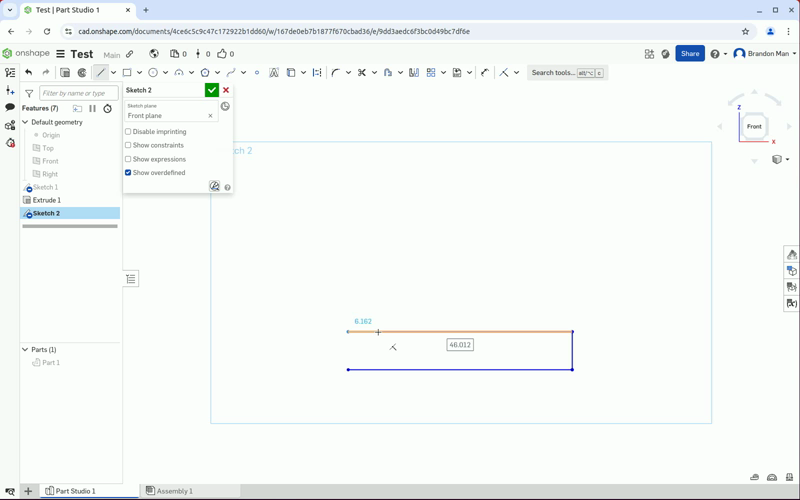
mouse_move(348, 369)
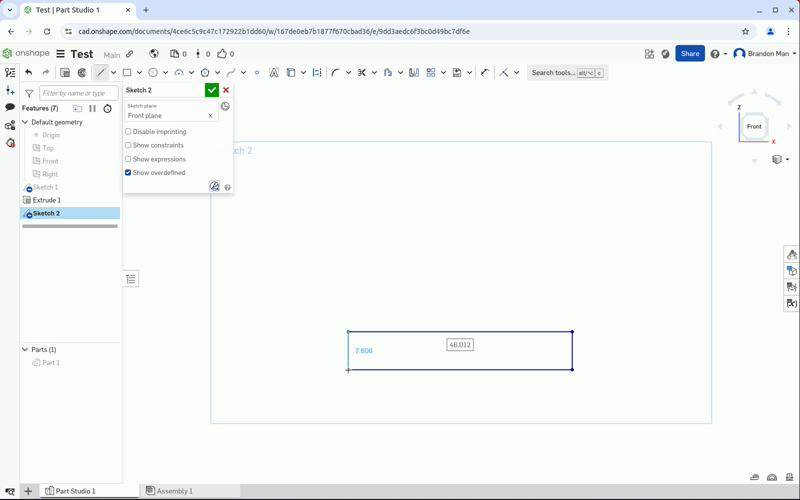
key_up(shift)
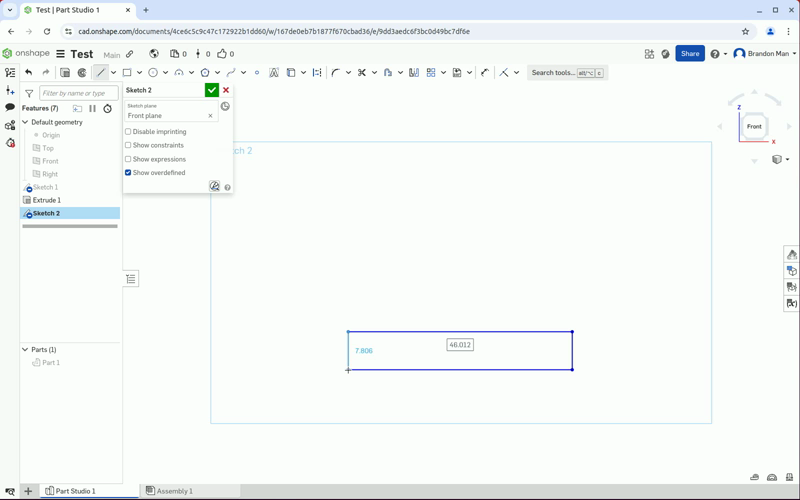
click(348, 369)
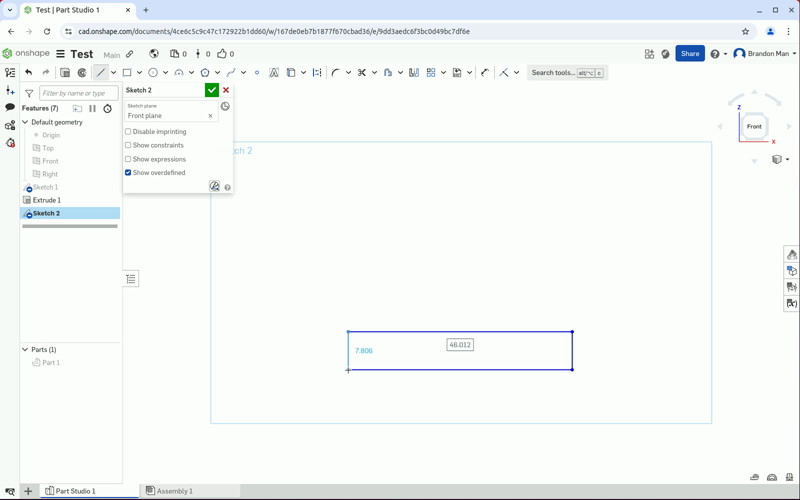
key(esc)
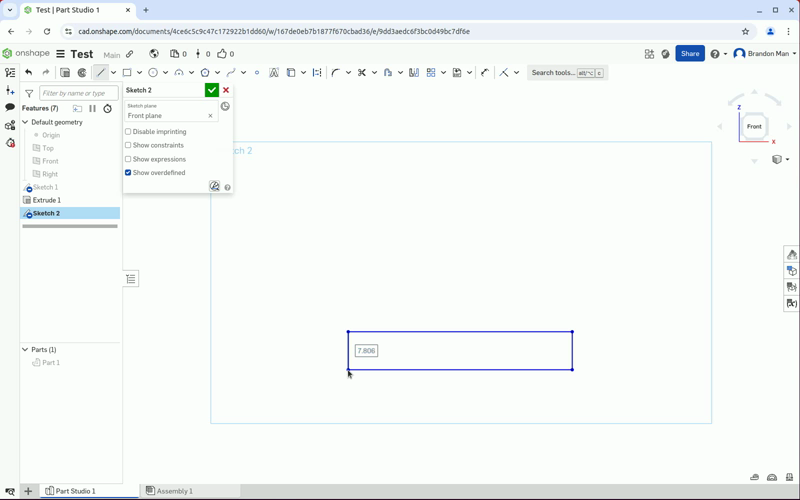
mouse_move(489, 346)
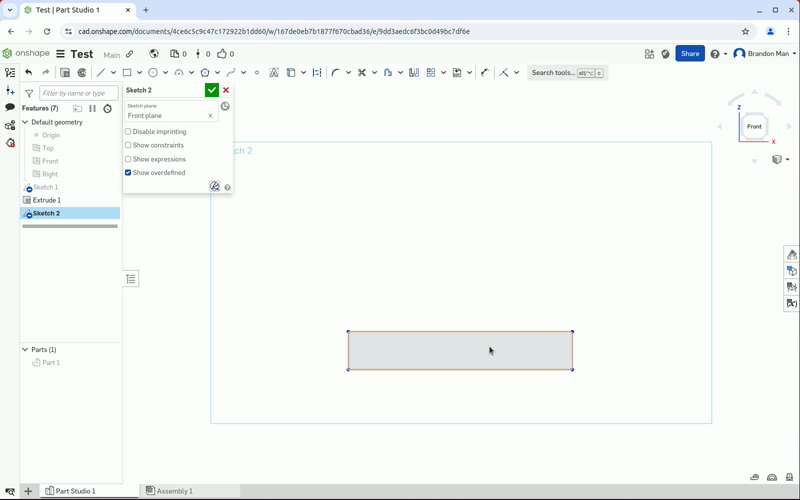
click(489, 346)
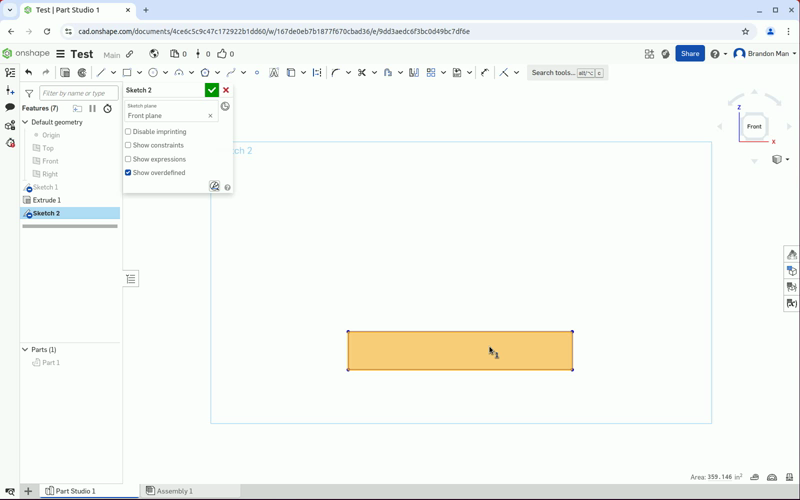
mouse_move(73, 352)
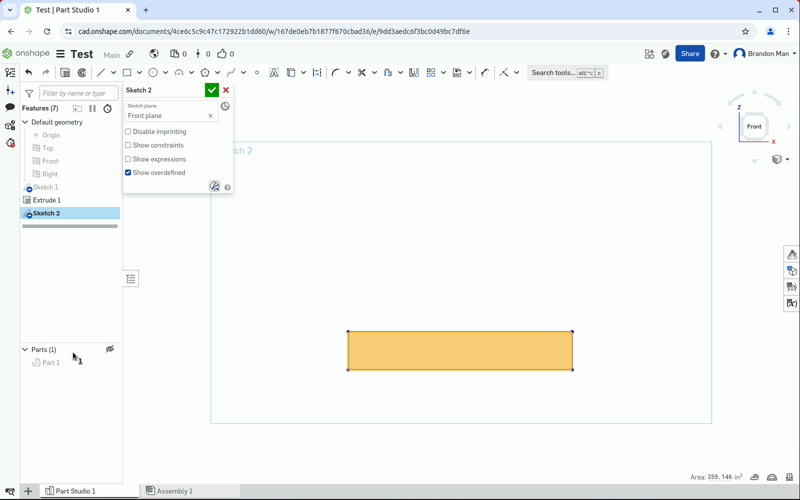
key(shift+y)
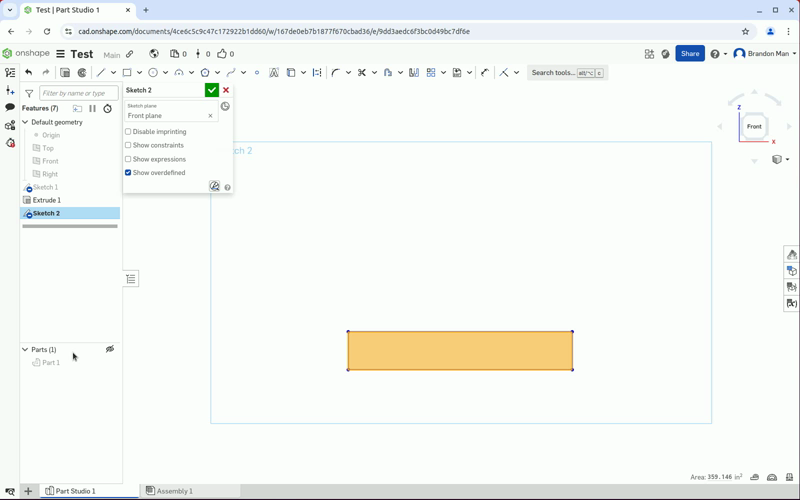
key(shift+e)
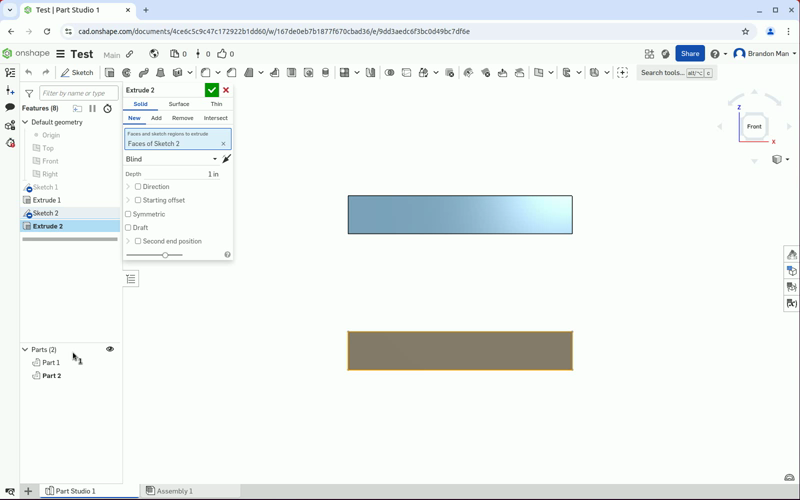
mouse_move(143, 106)
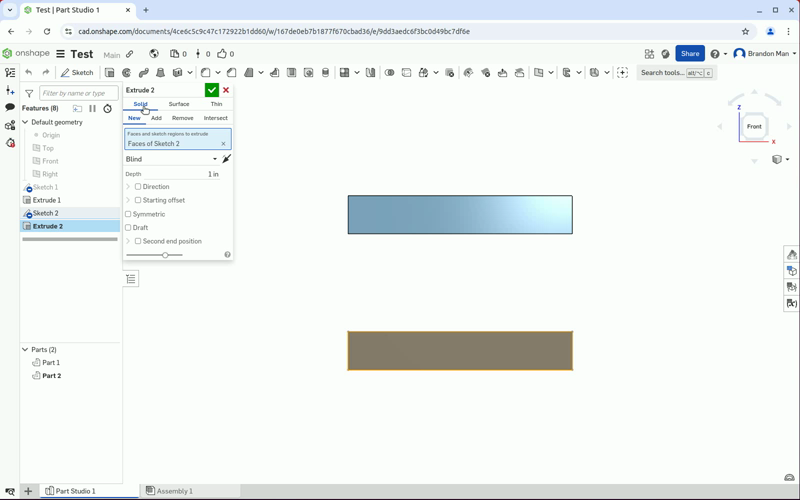
click(143, 106)
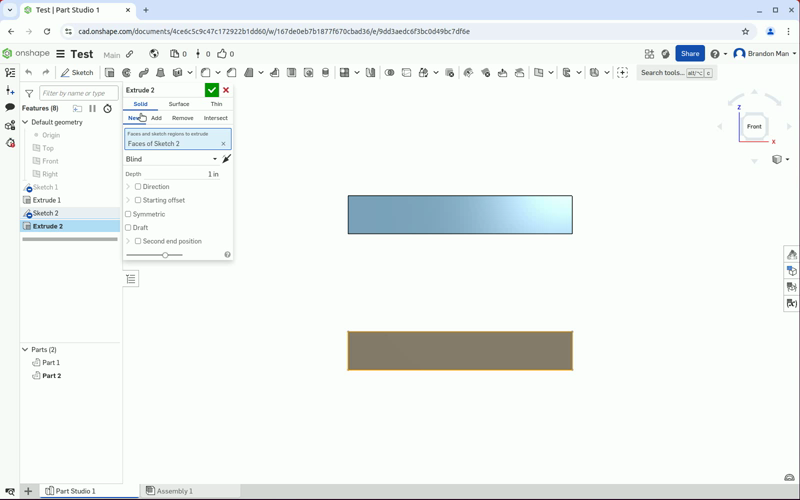
mouse_move(137, 120)
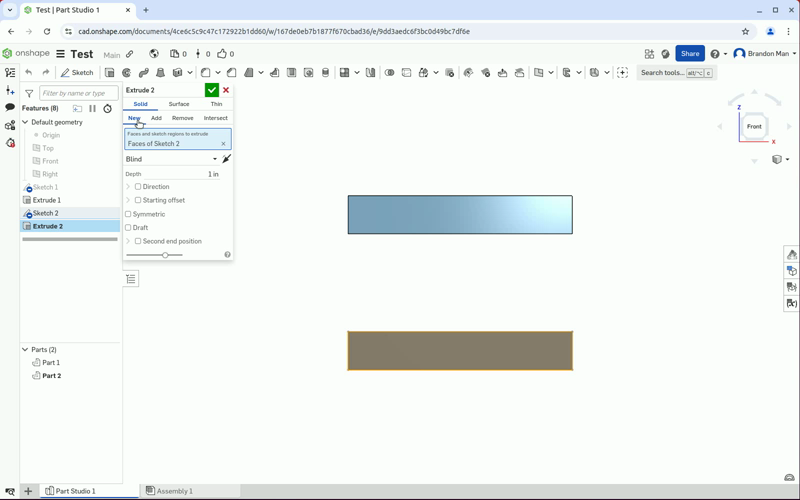
click(137, 120)
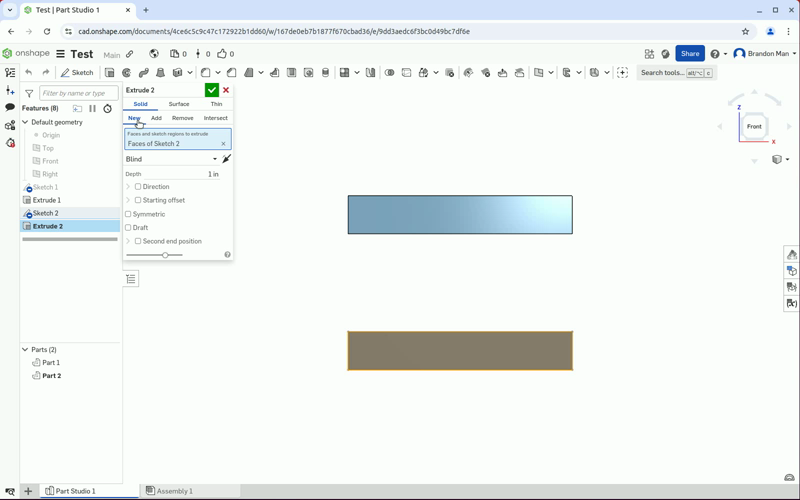
key(tab, 4)
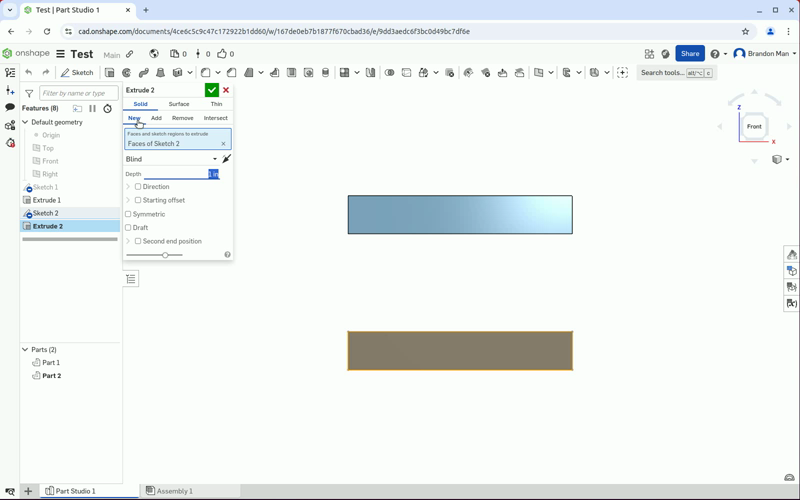
text(0.963)
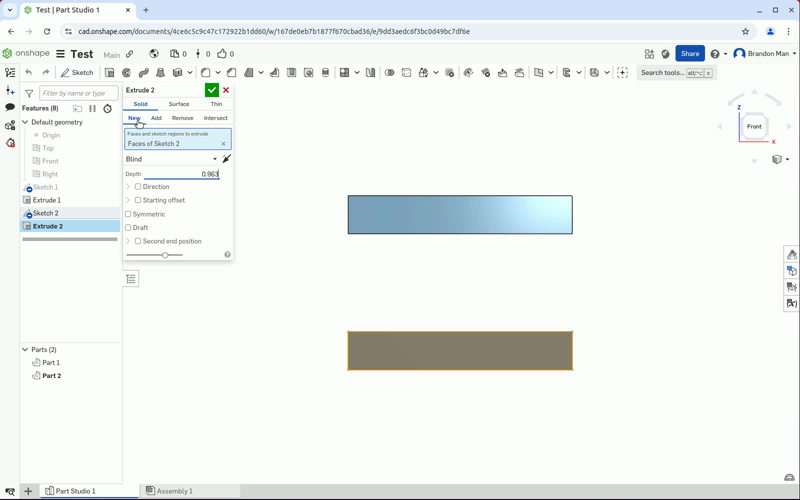
key(enter)
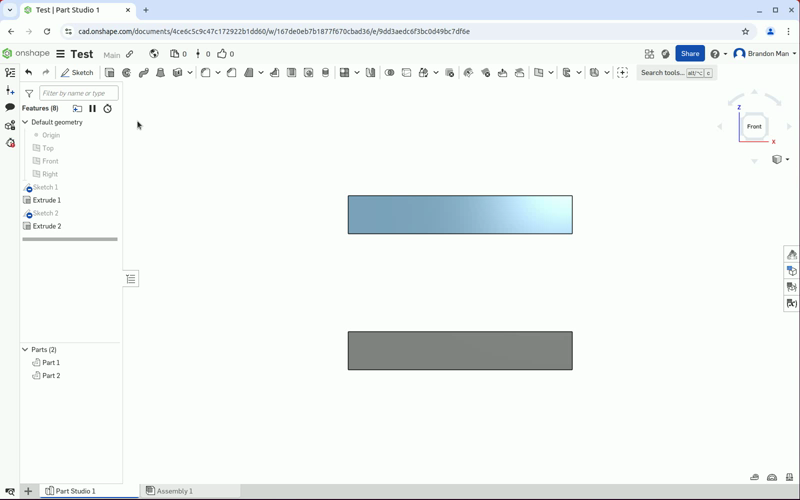
key(shift+h)
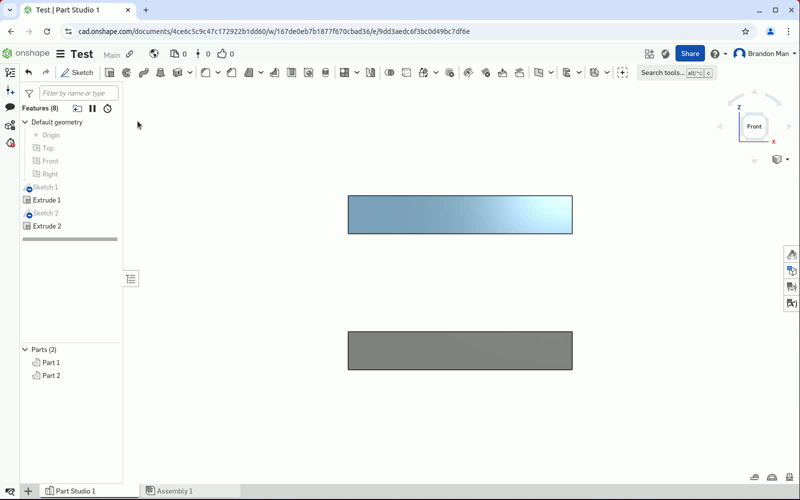
key(shift+h)
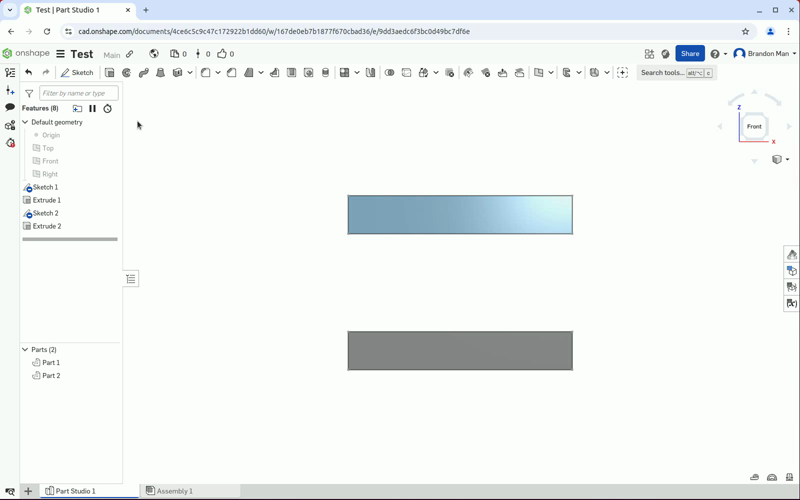
key(shift+7)
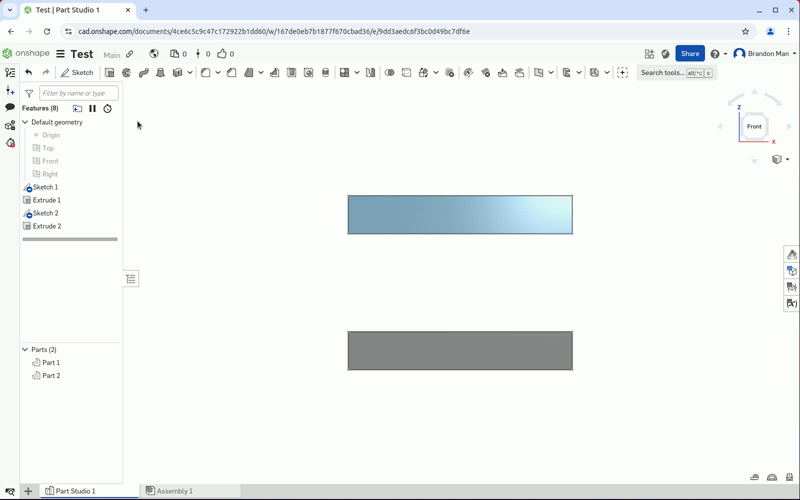
key(left, 2)
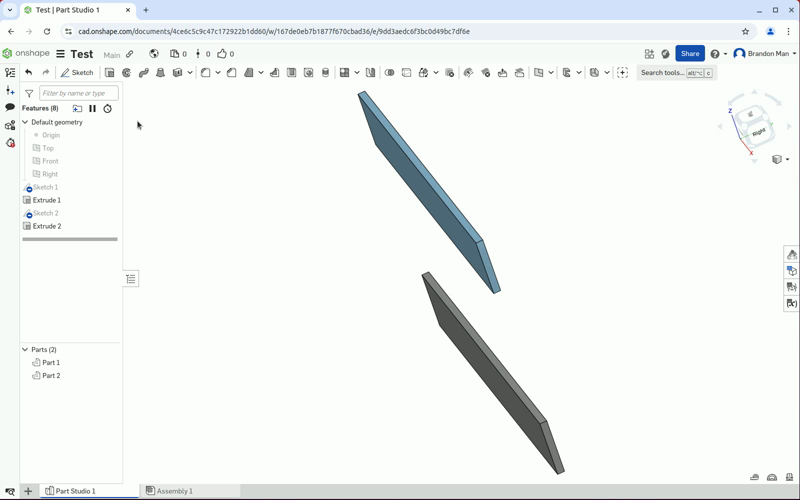
key(down, 2)
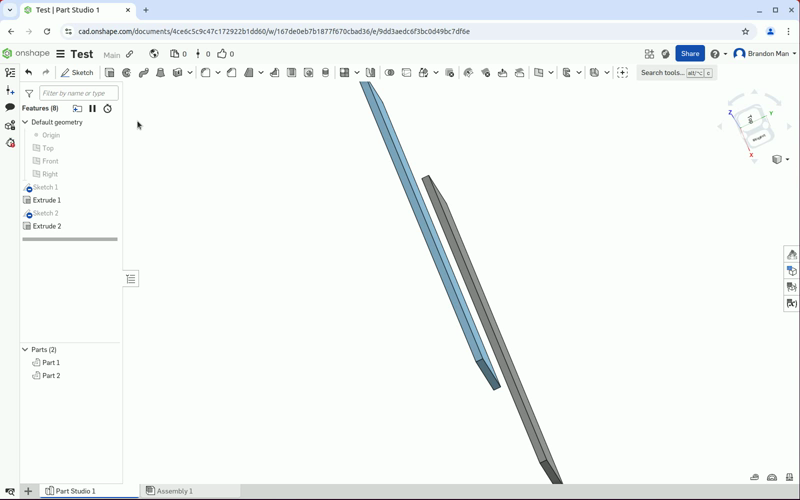
key(up, 2)
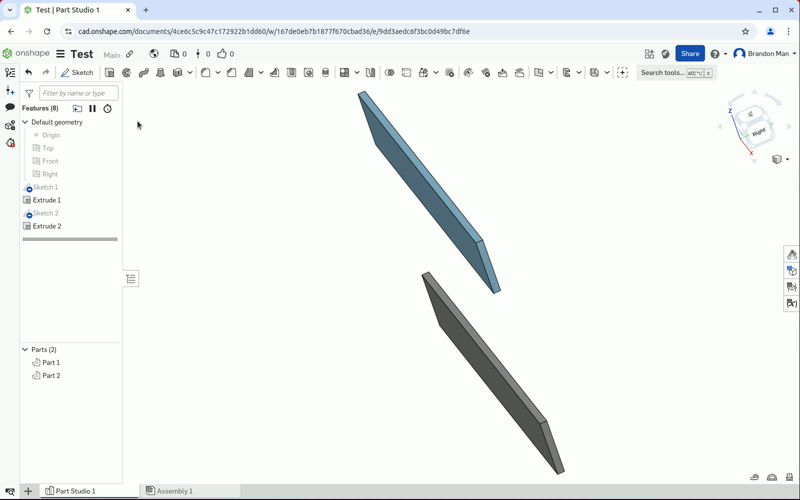
key(right, 2)
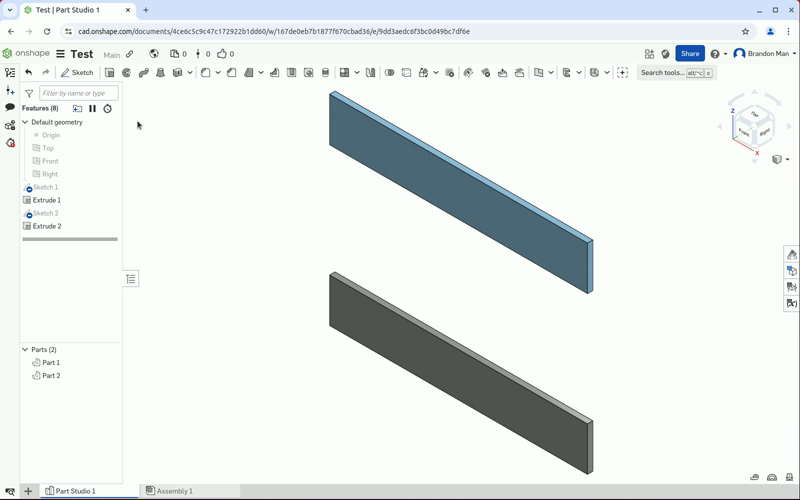
mouse_move(73, 189)
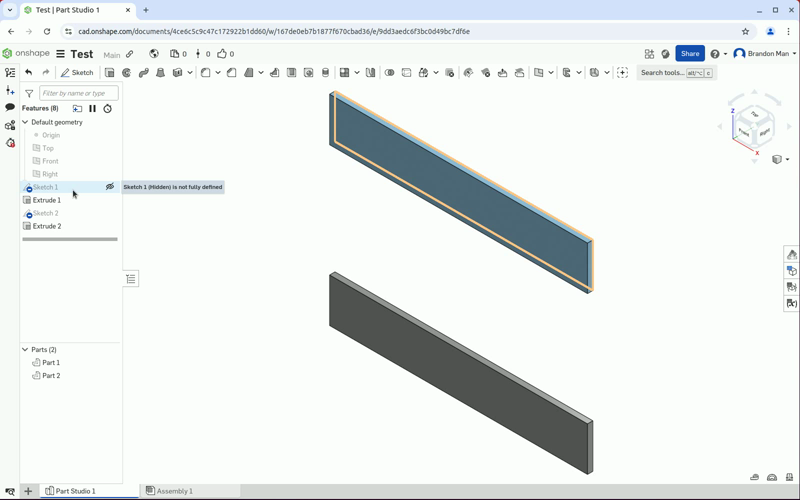
click(73, 189)